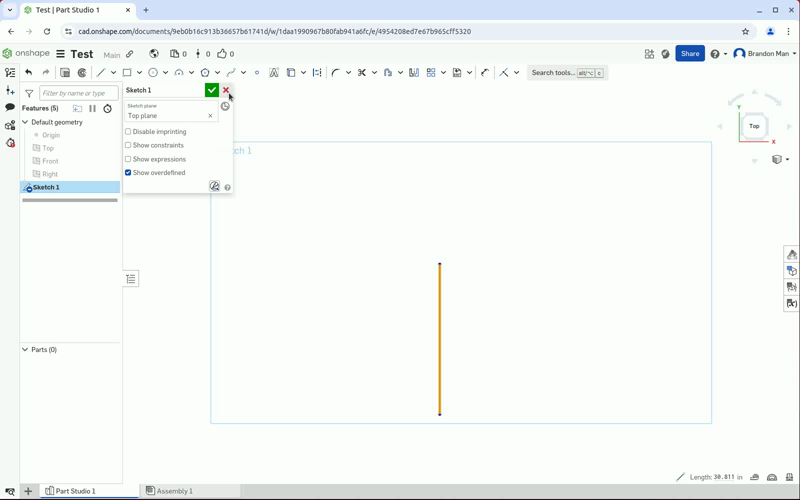
key(shift+h)
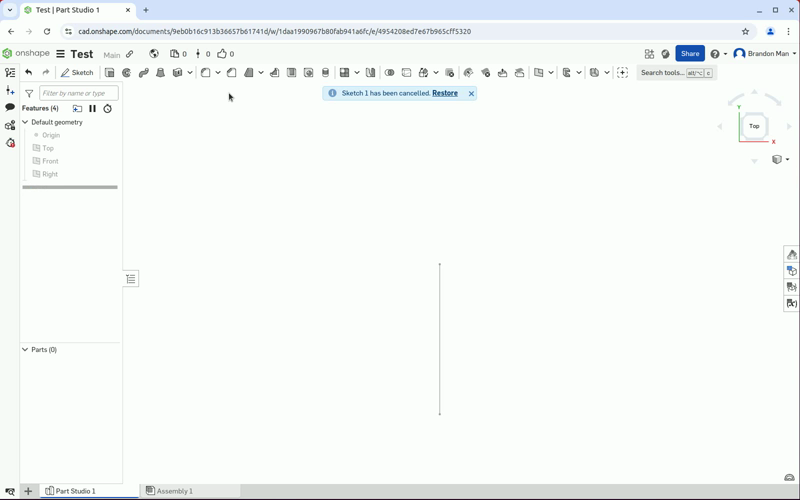
mouse_move(73, 352)
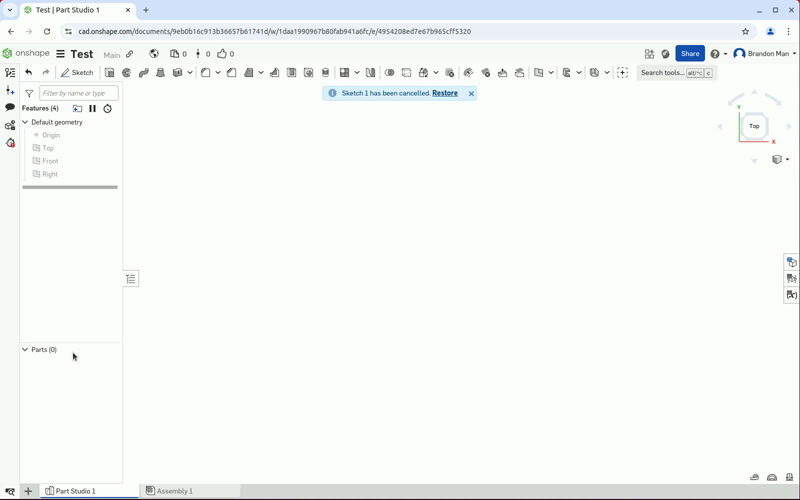
key(y)
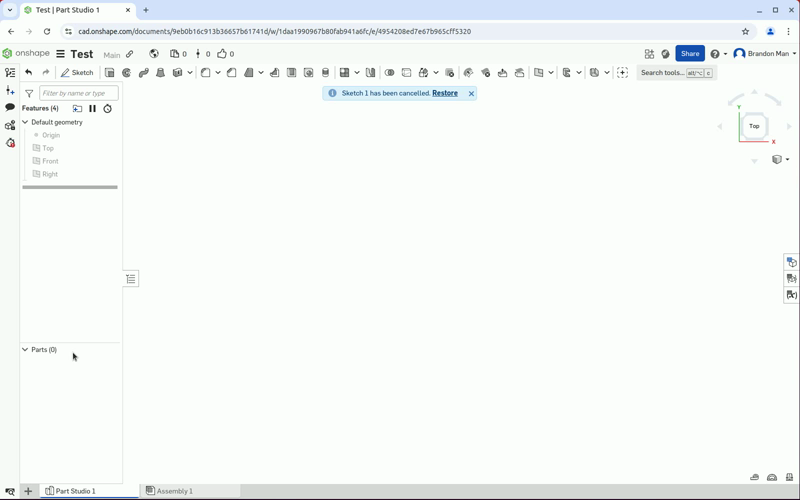
key(shift+p)
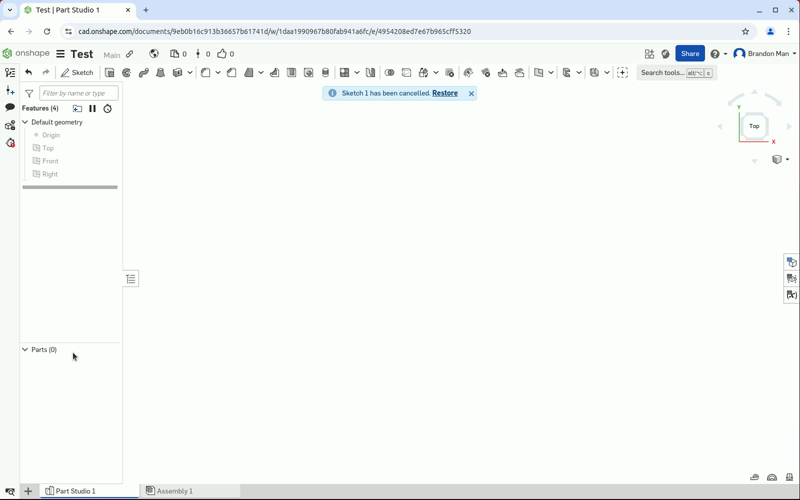
key(space)
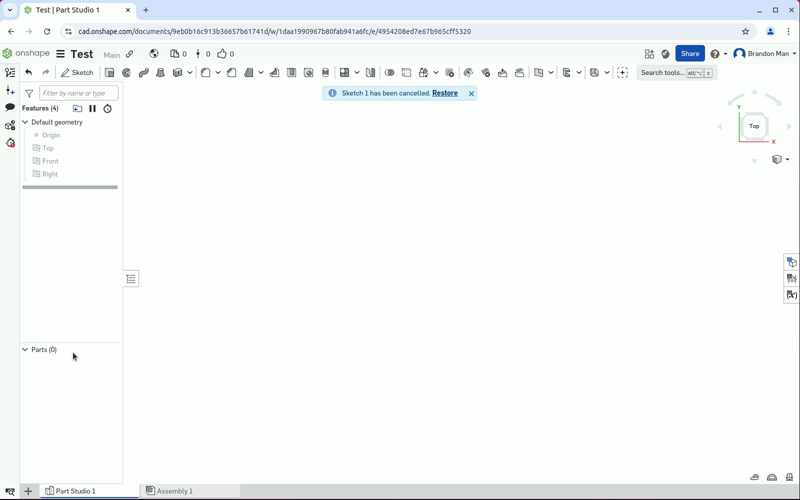
key_down(shift)
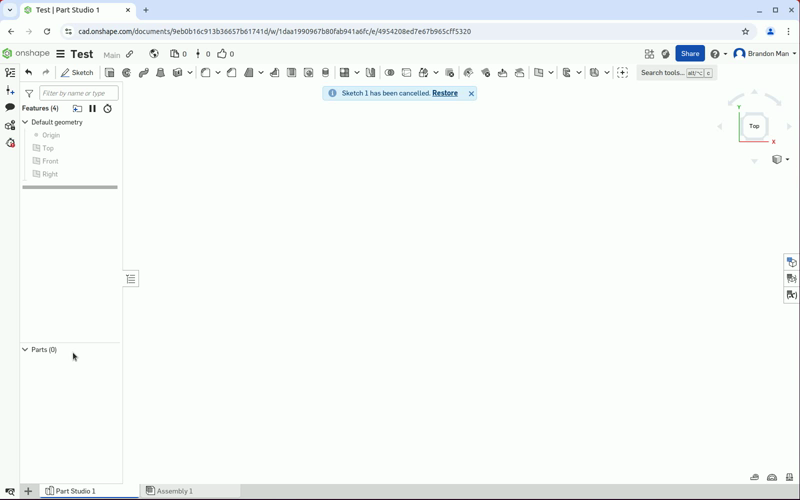
key(up)
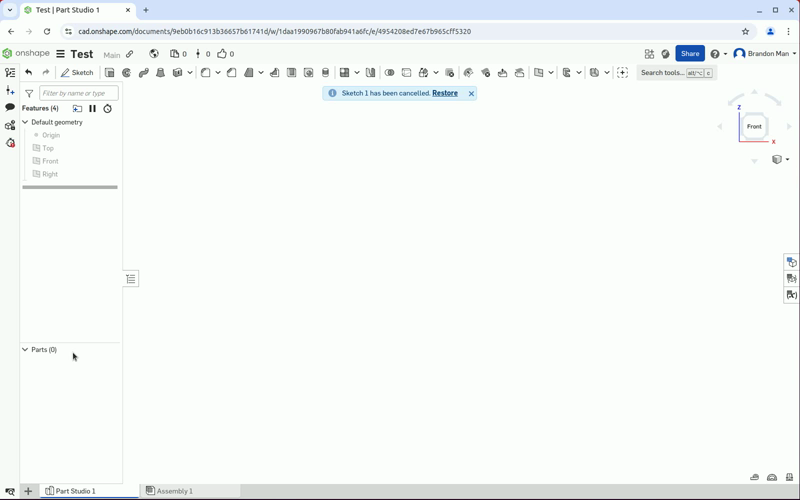
key_up(shift)
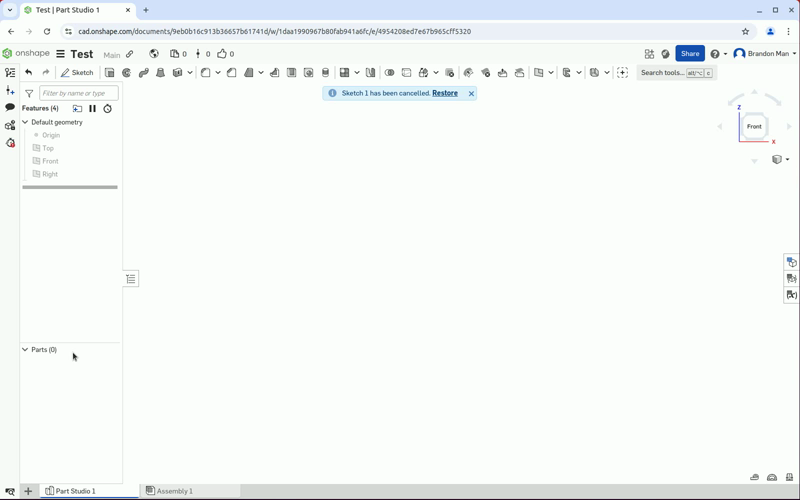
mouse_move(73, 352)
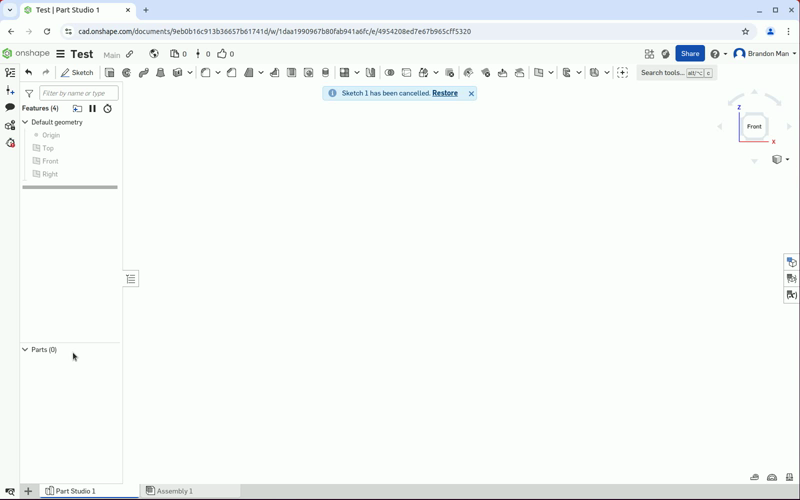
key(shift+y)
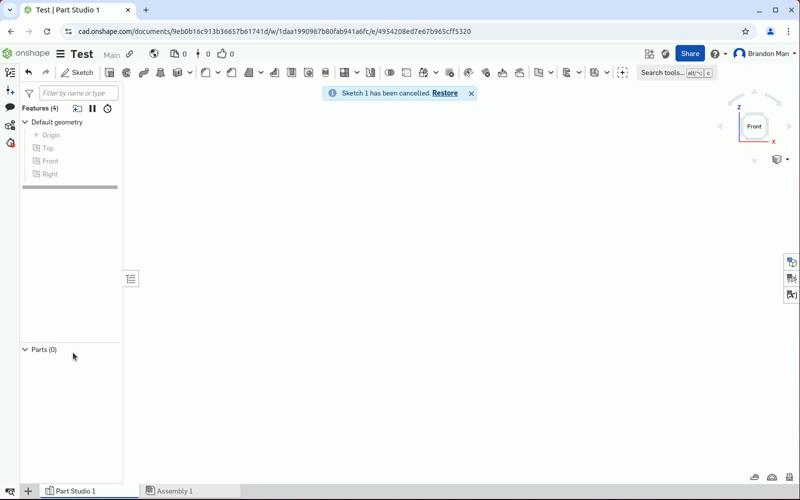
key(shift+s)
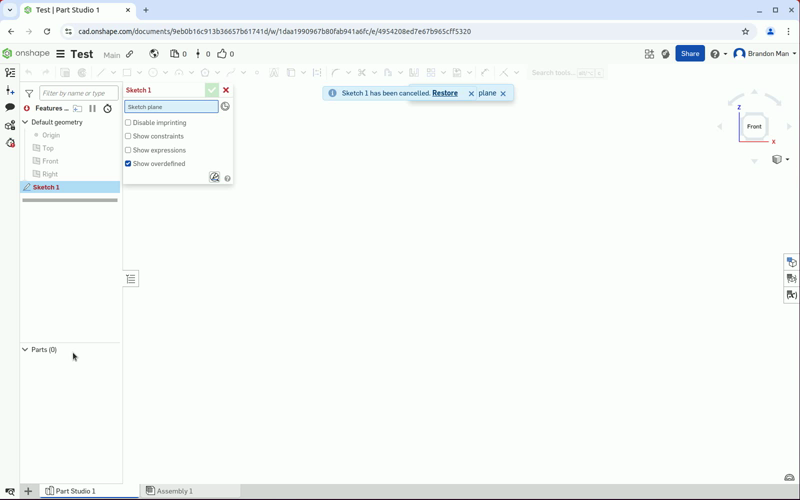
mouse_move(73, 163)
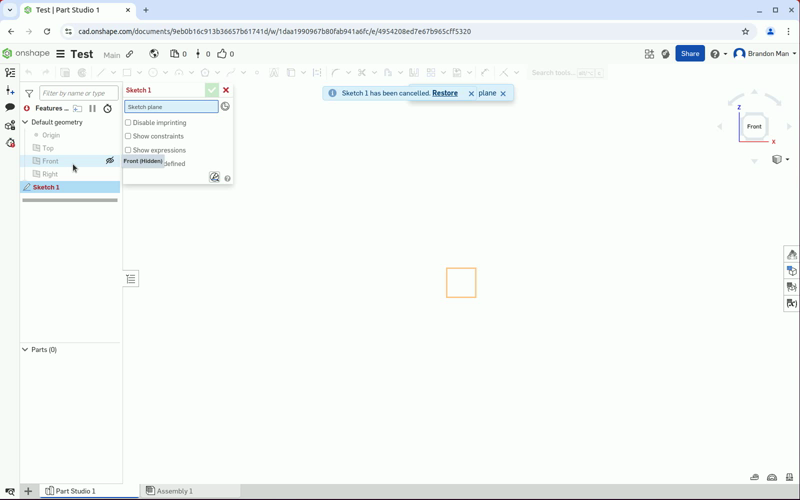
click(73, 163)
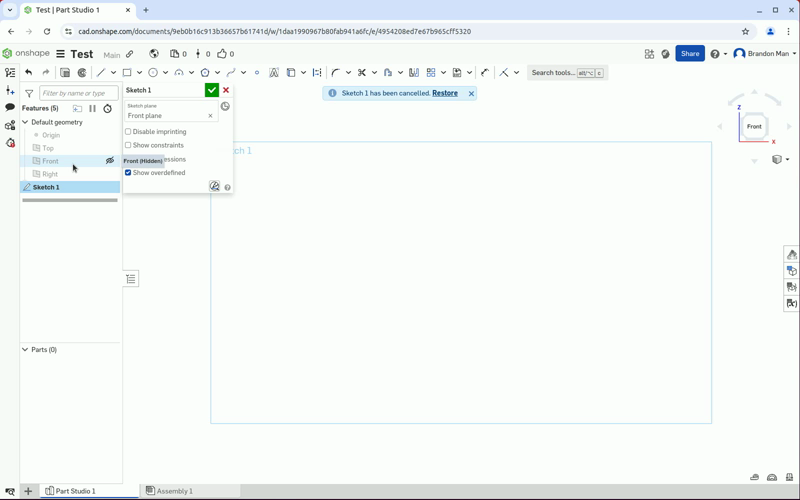
mouse_move(73, 352)
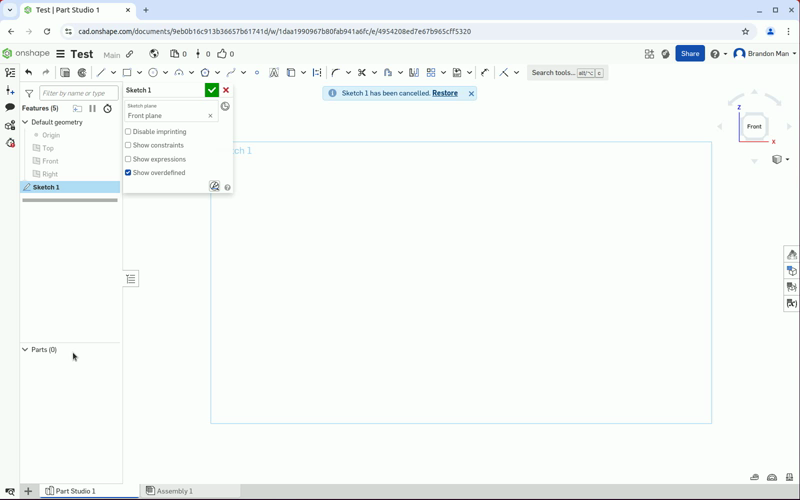
key(y)
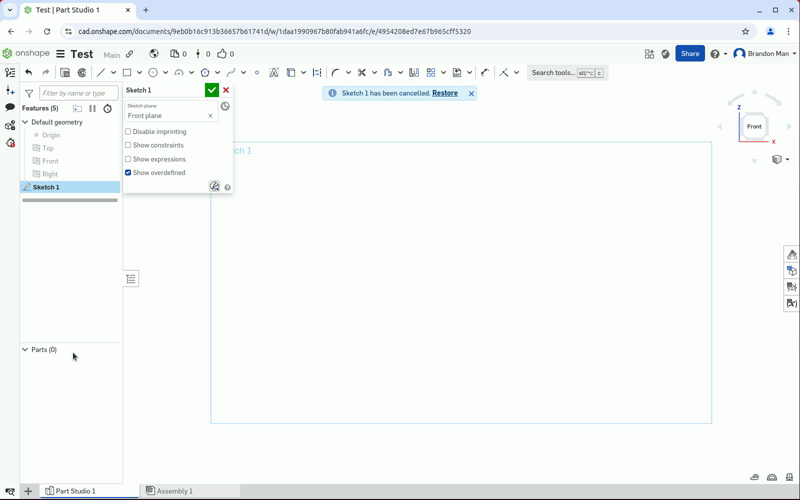
key(l)
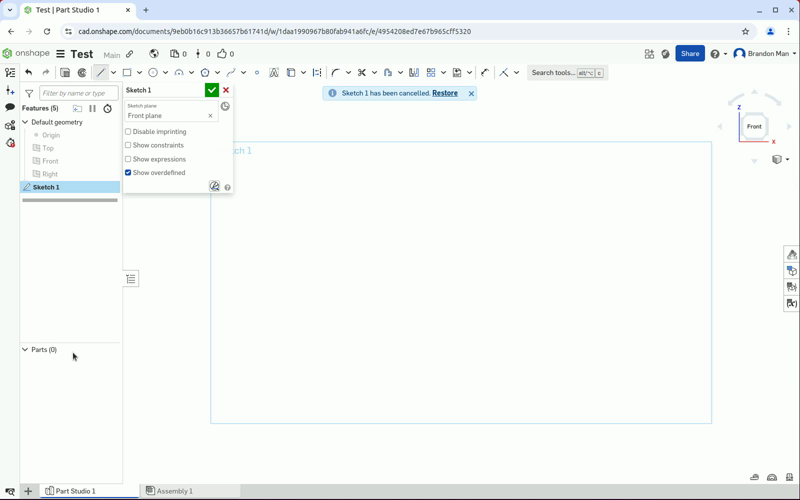
key_down(shift)
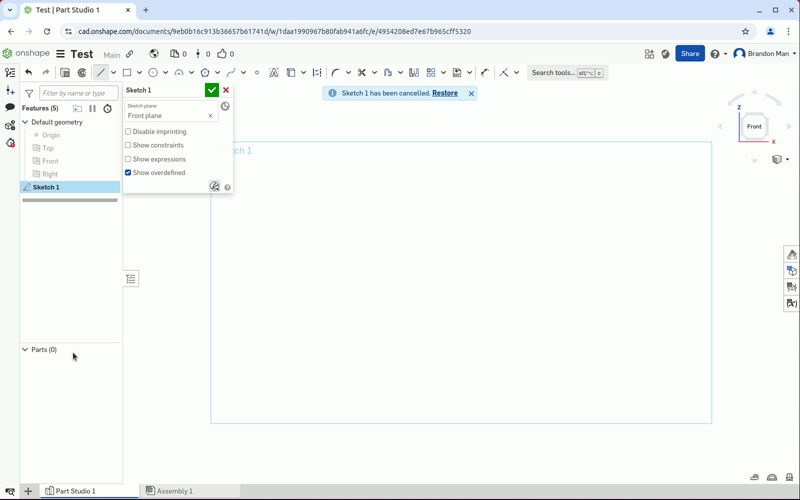
mouse_move(419, 325)
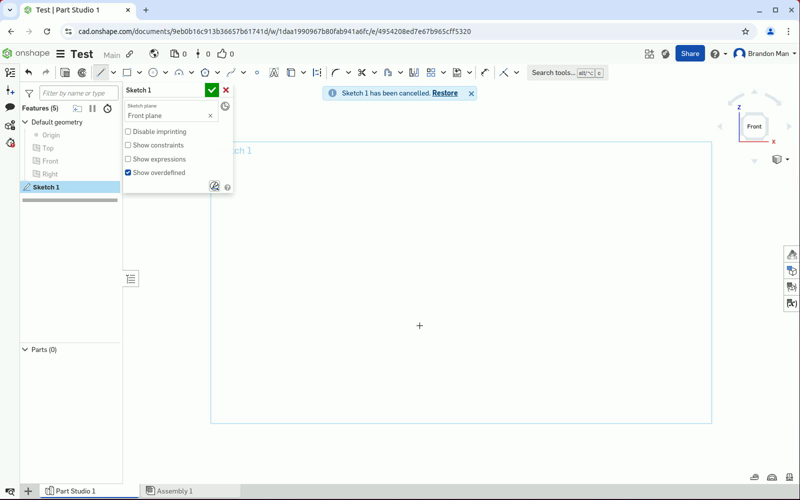
click(419, 325)
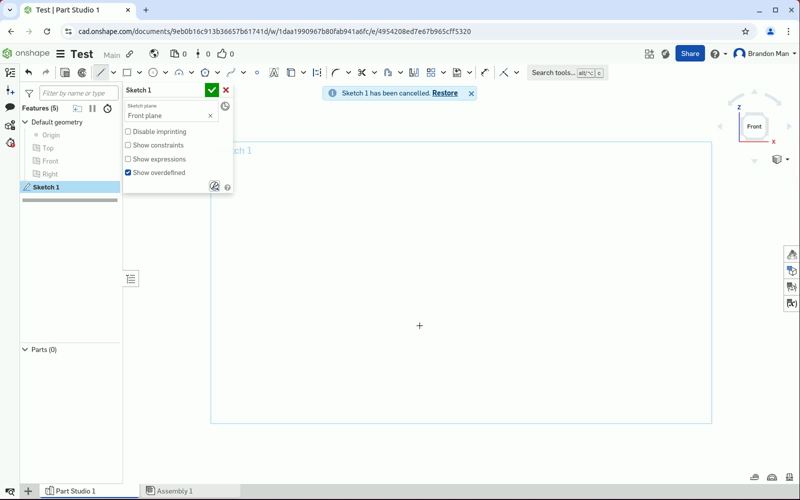
key_up(shift)
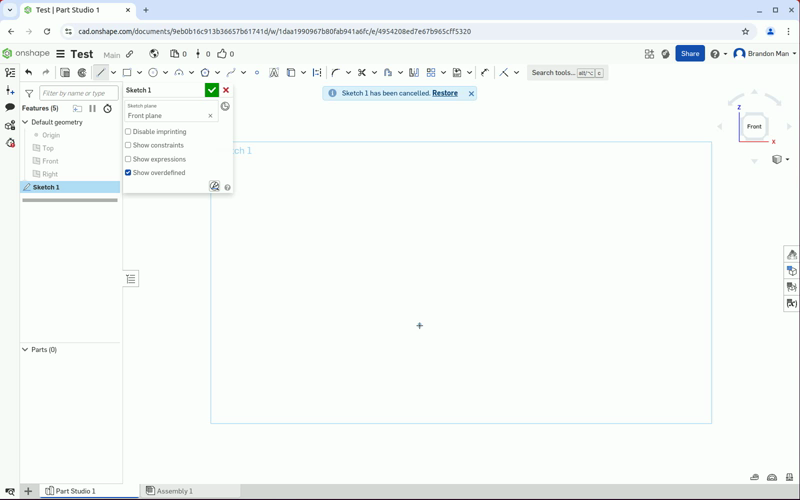
key_down(shift)
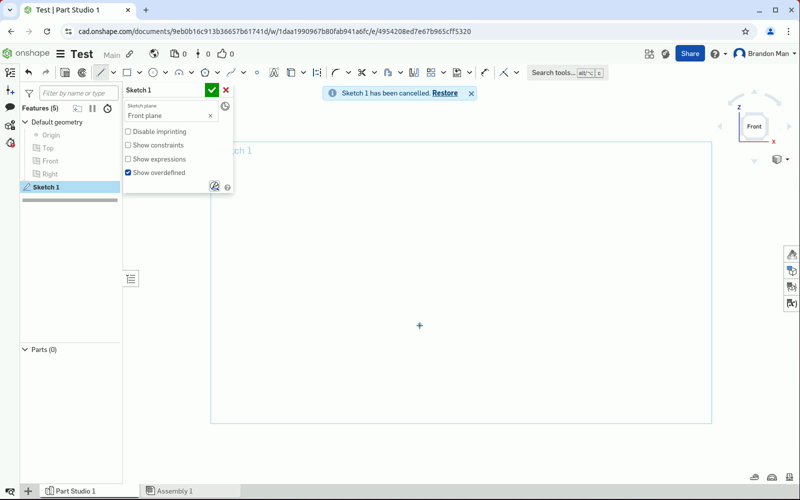
mouse_move(503, 325)
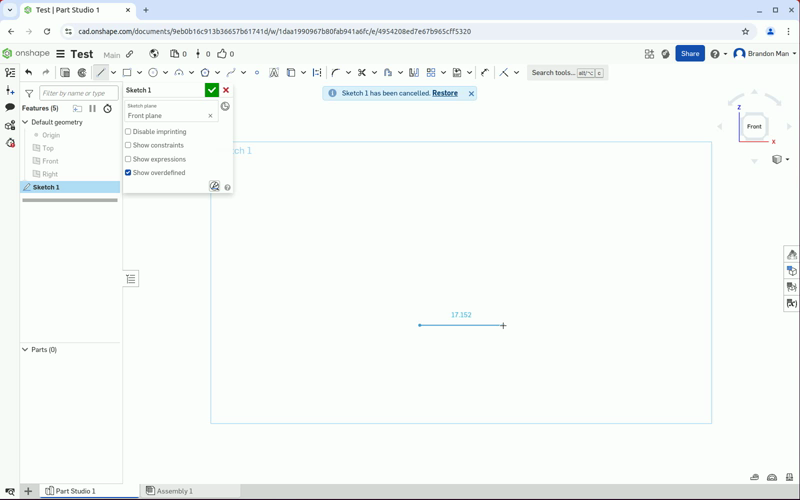
click(503, 325)
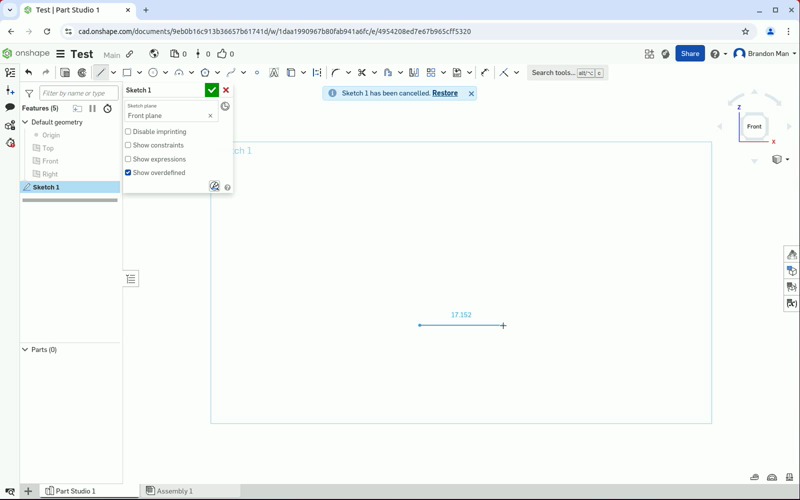
key_up(shift)
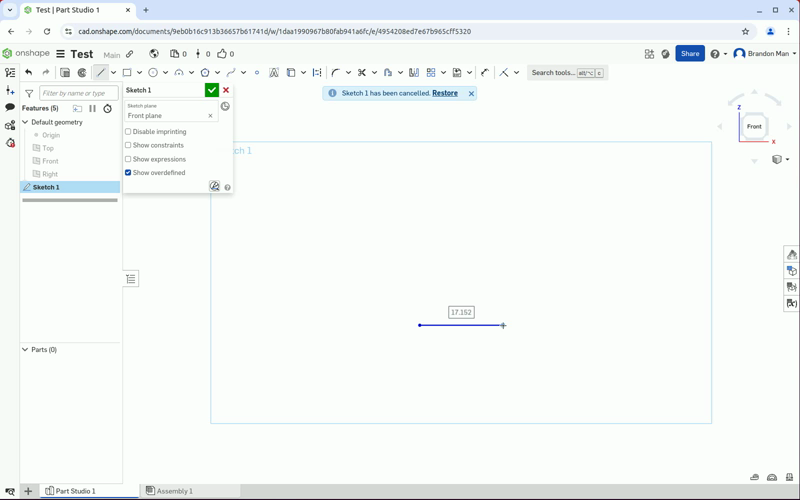
key_down(shift)
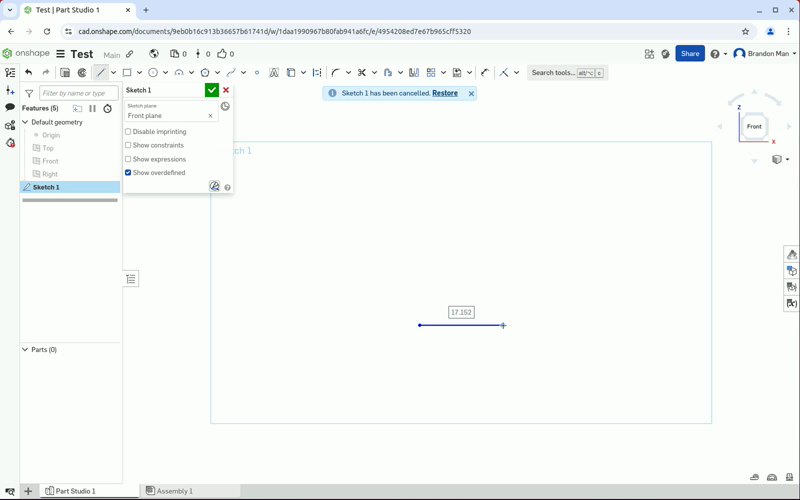
mouse_move(503, 241)
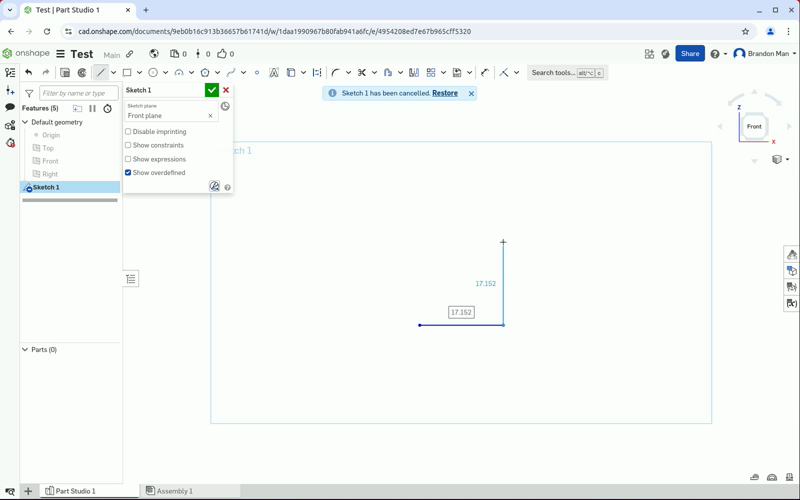
click(503, 241)
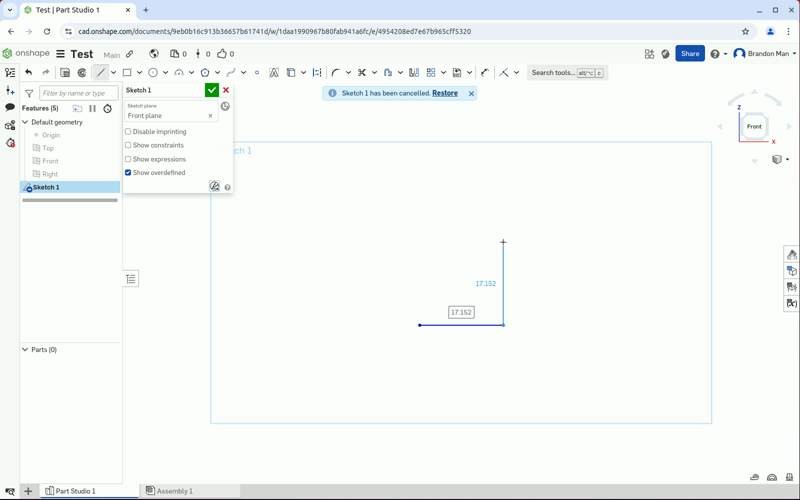
key_up(shift)
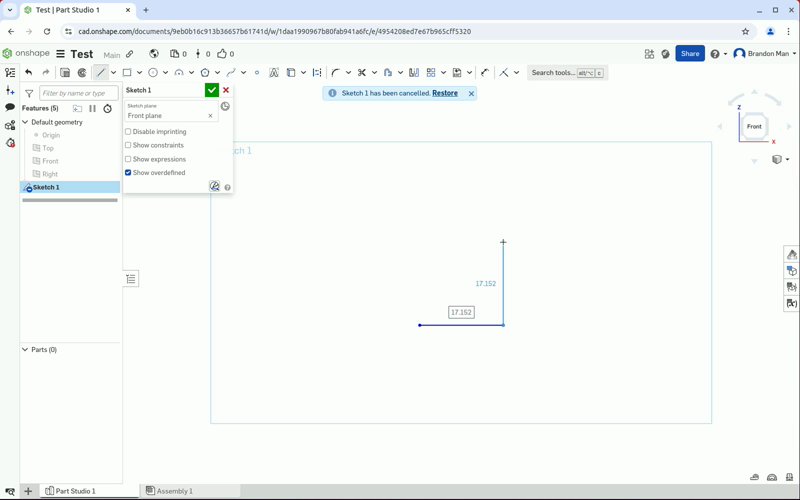
key_down(shift)
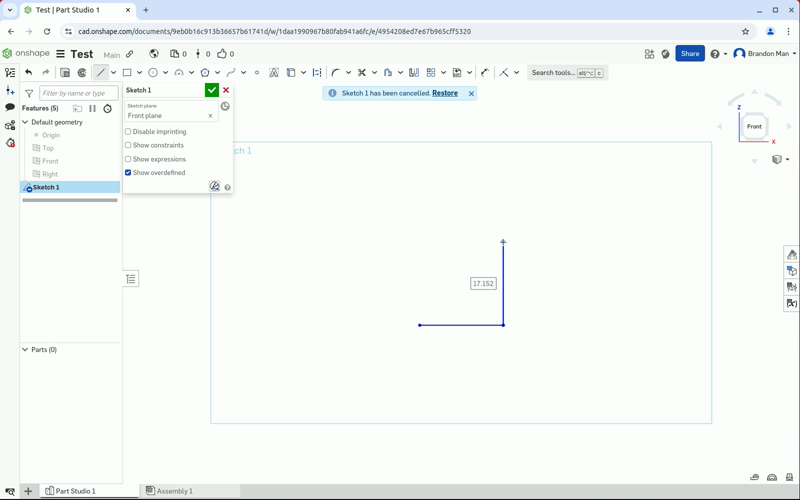
mouse_move(419, 241)
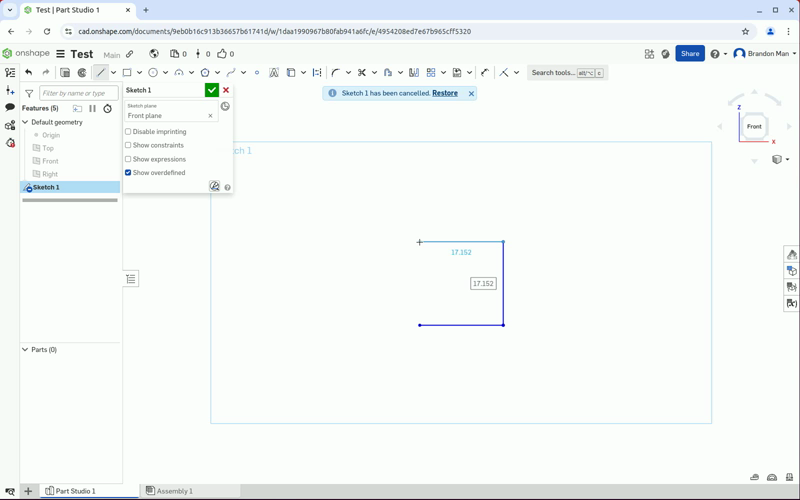
click(419, 241)
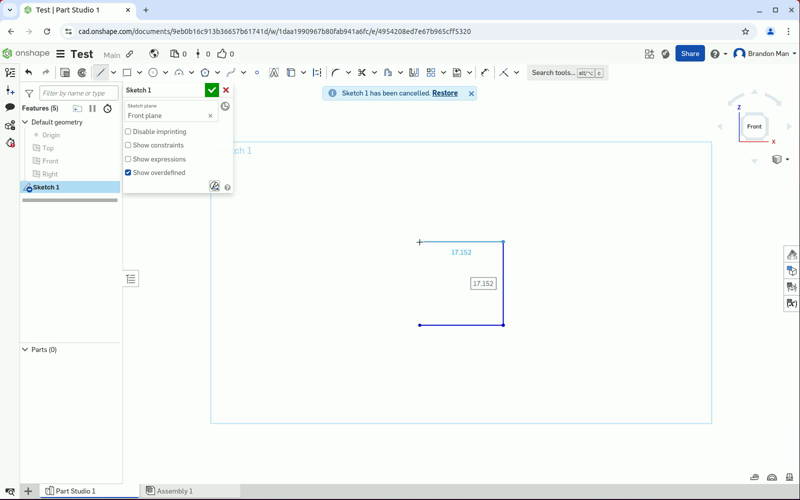
key_up(shift)
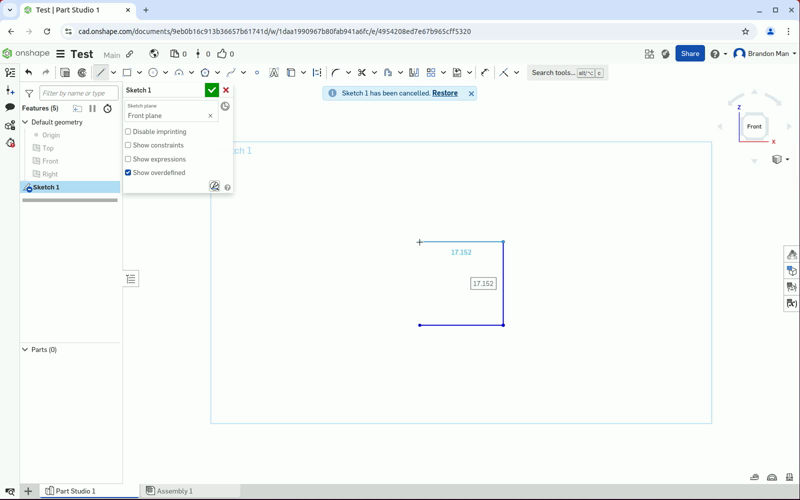
key_down(shift)
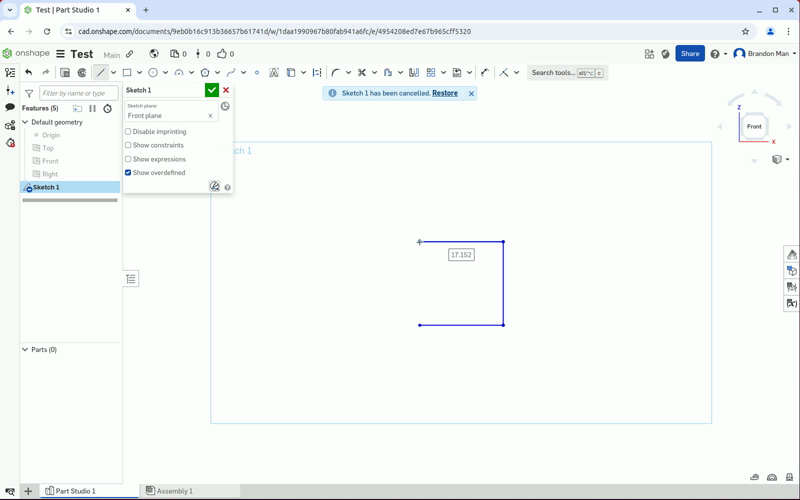
mouse_move(419, 325)
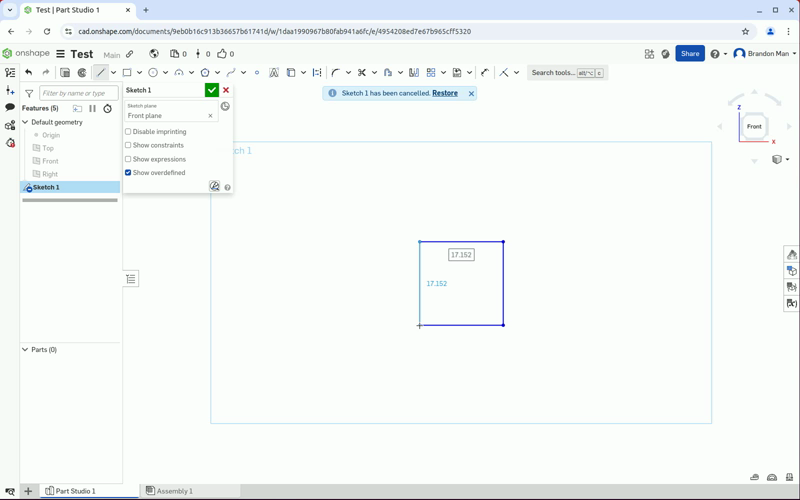
key_up(shift)
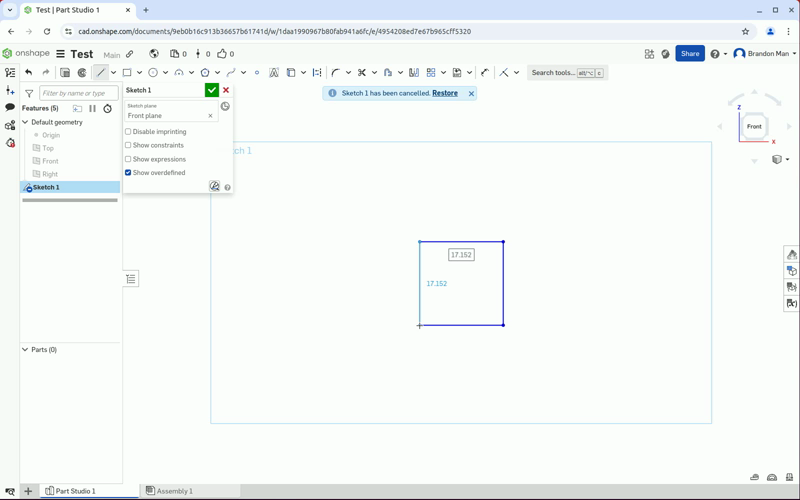
click(419, 325)
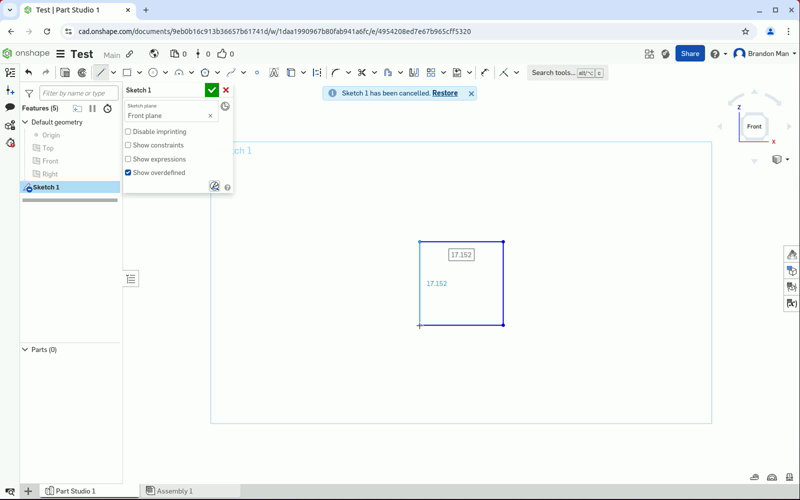
key(esc)
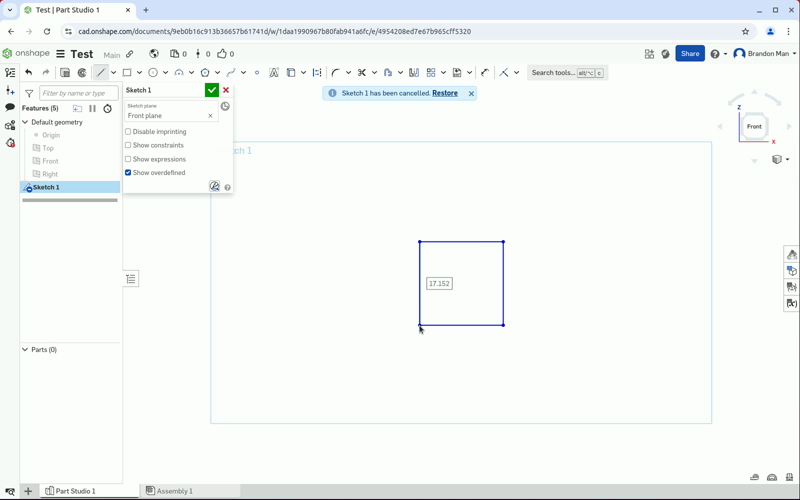
key(l)
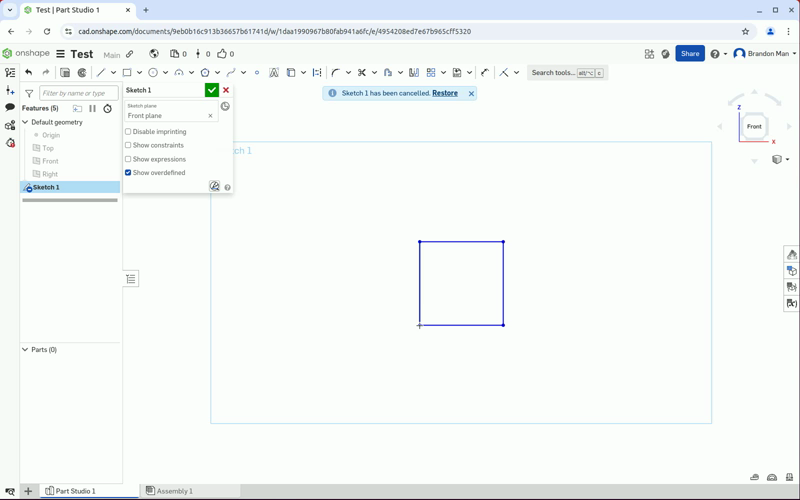
key_down(shift)
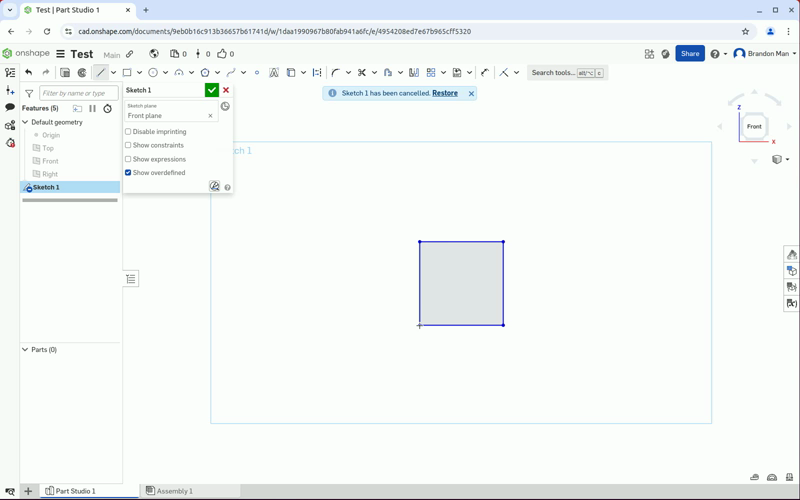
mouse_move(437, 304)
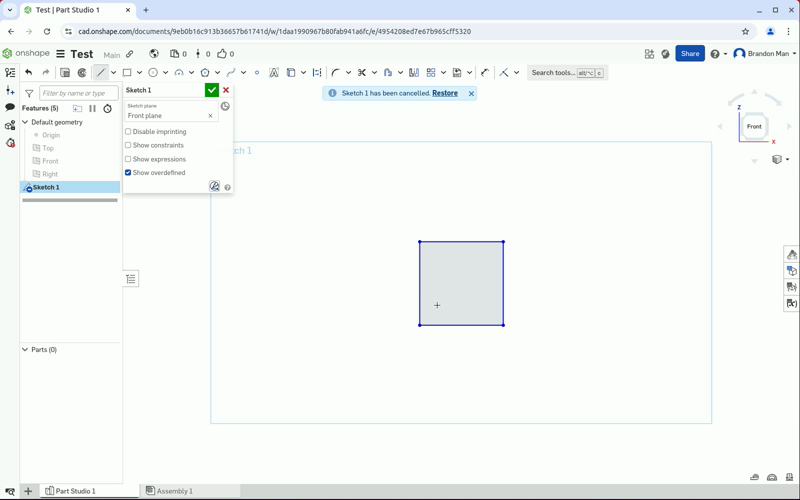
click(437, 304)
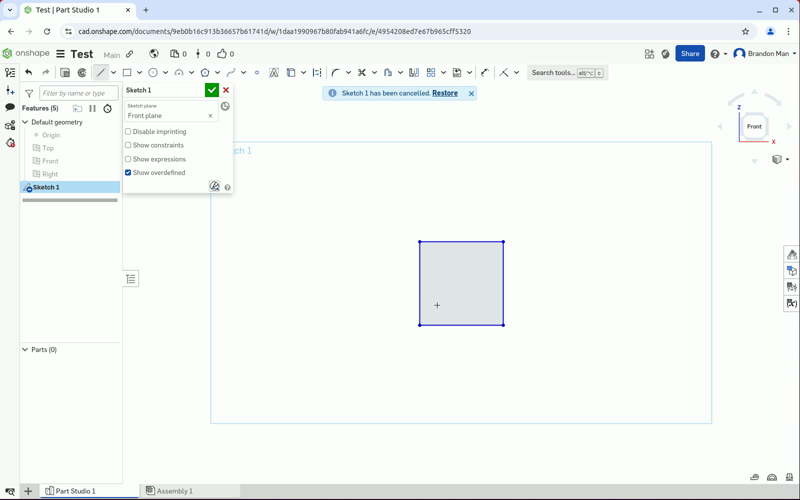
key_up(shift)
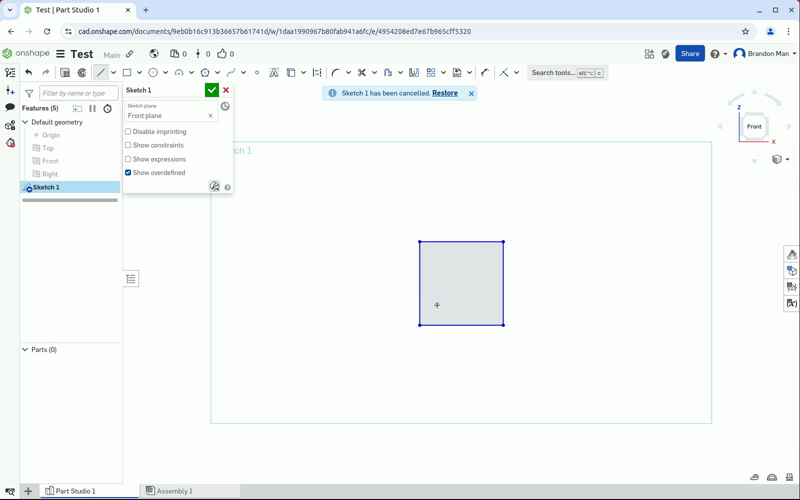
key_down(shift)
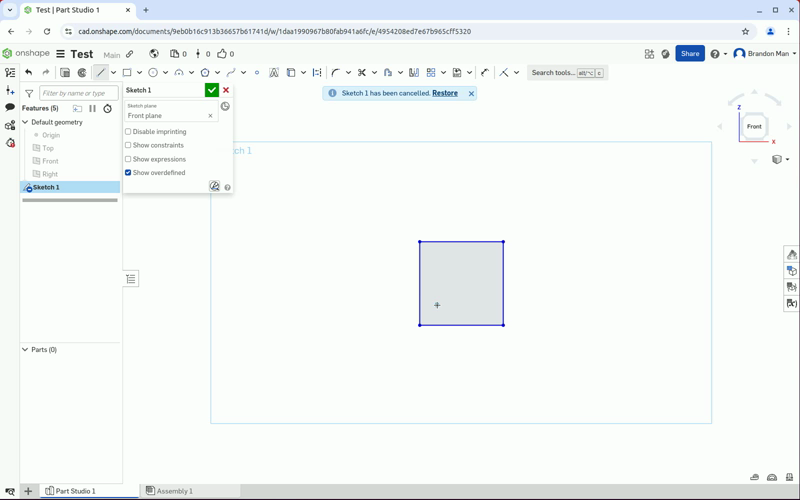
mouse_move(467, 304)
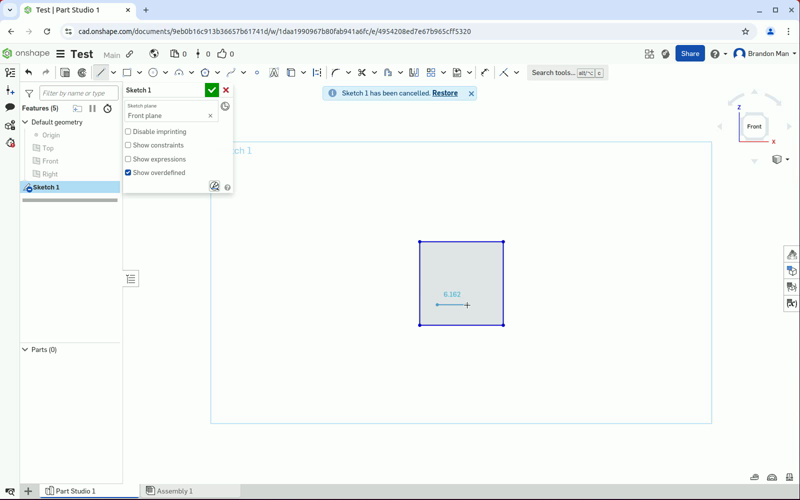
mouse_move(484, 304)
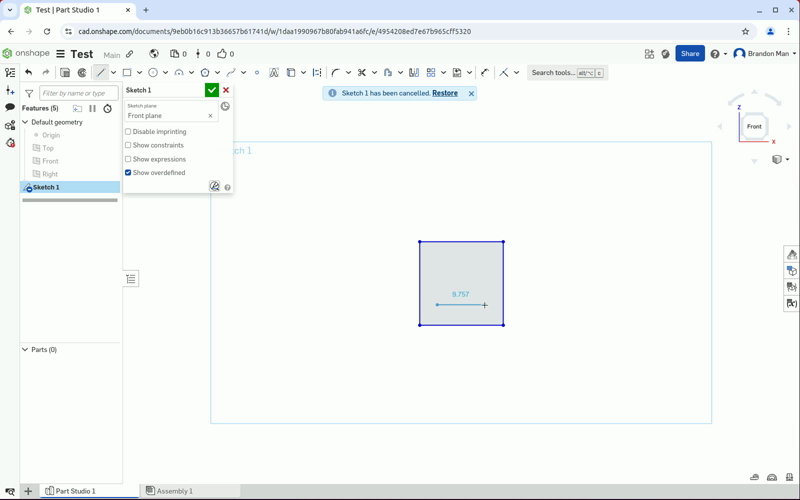
click(484, 304)
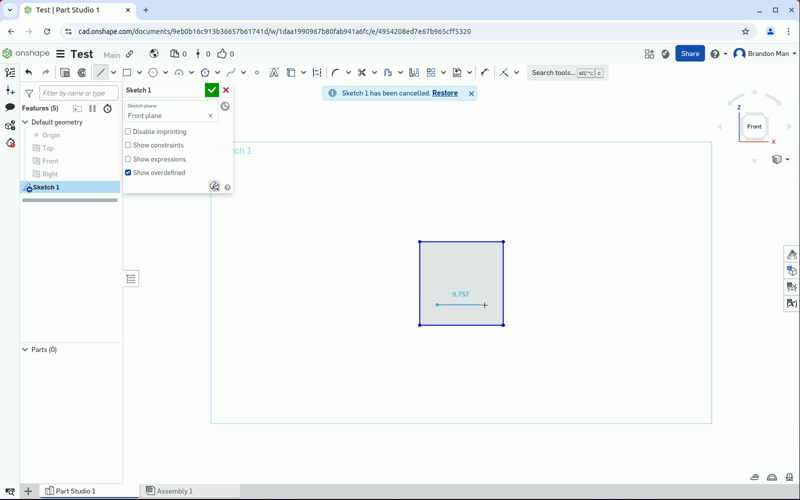
key_up(shift)
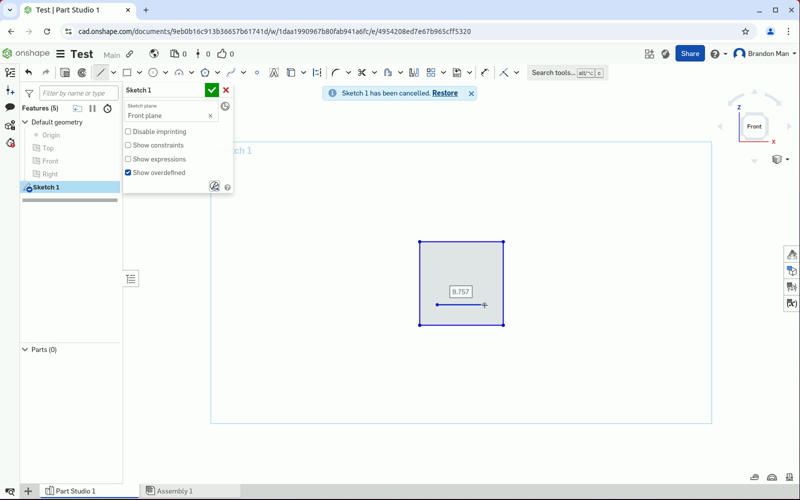
key_down(shift)
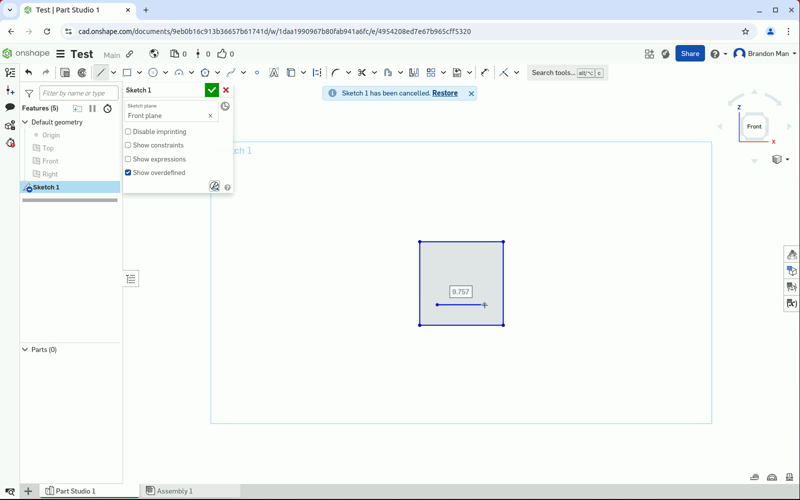
mouse_move(514, 304)
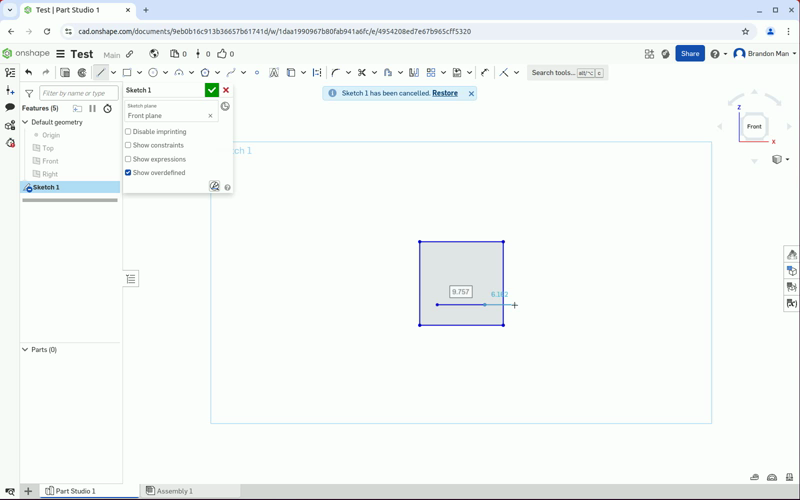
mouse_move(484, 261)
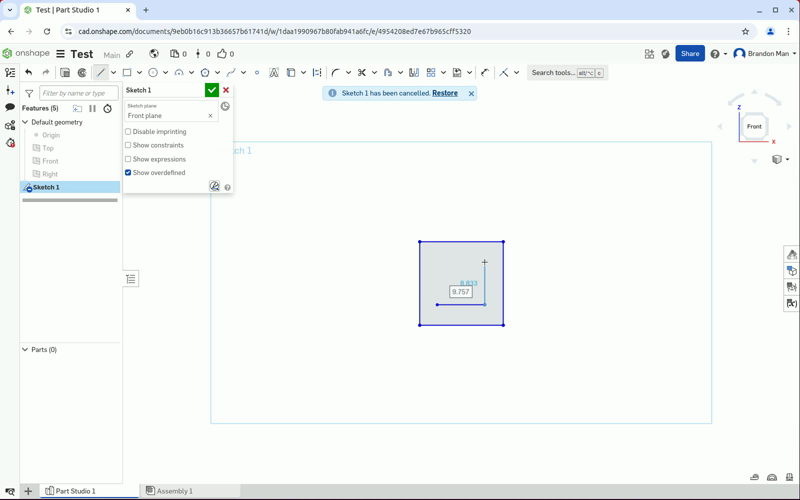
click(484, 261)
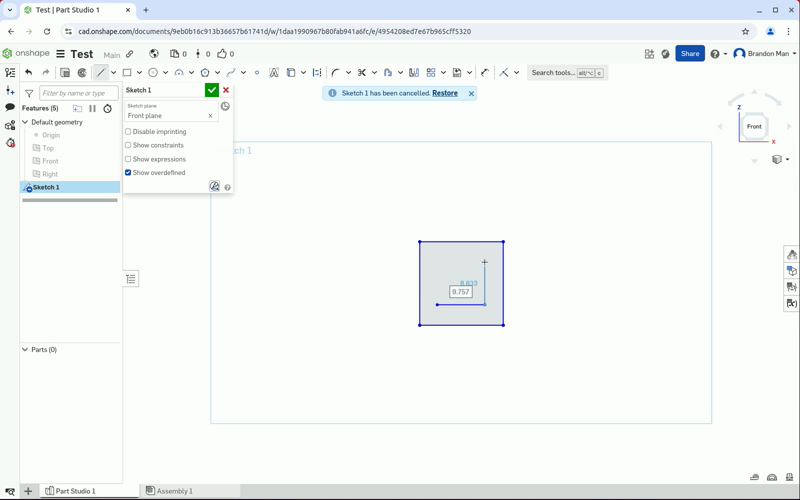
key_up(shift)
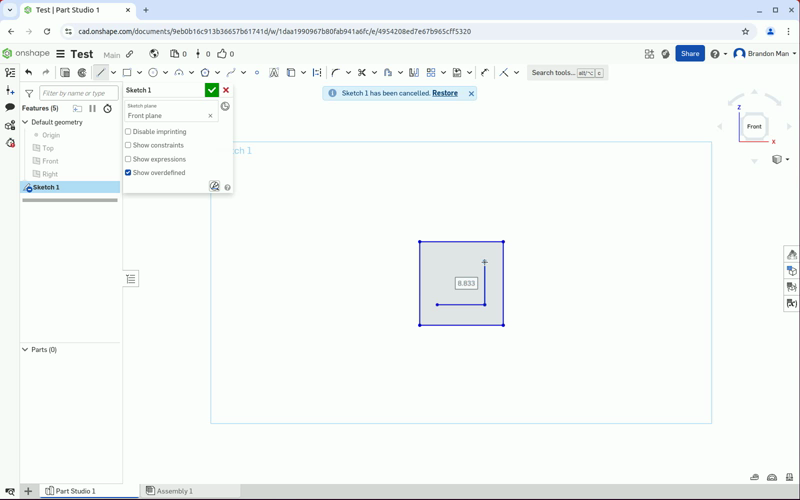
key_down(shift)
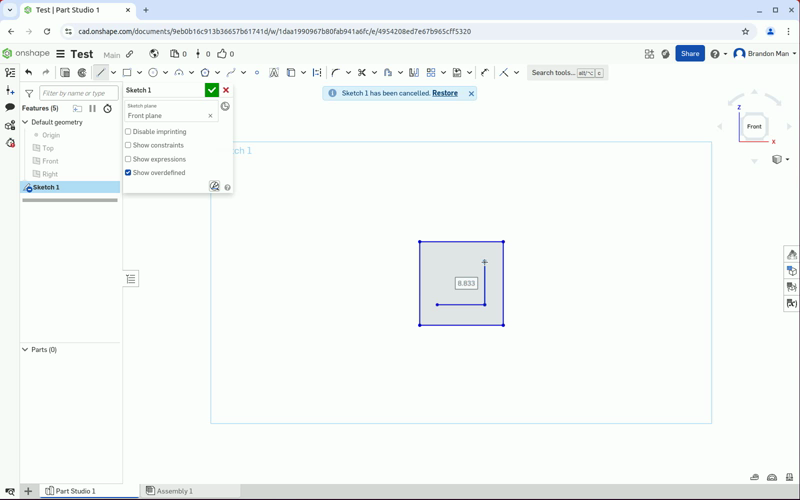
mouse_move(514, 261)
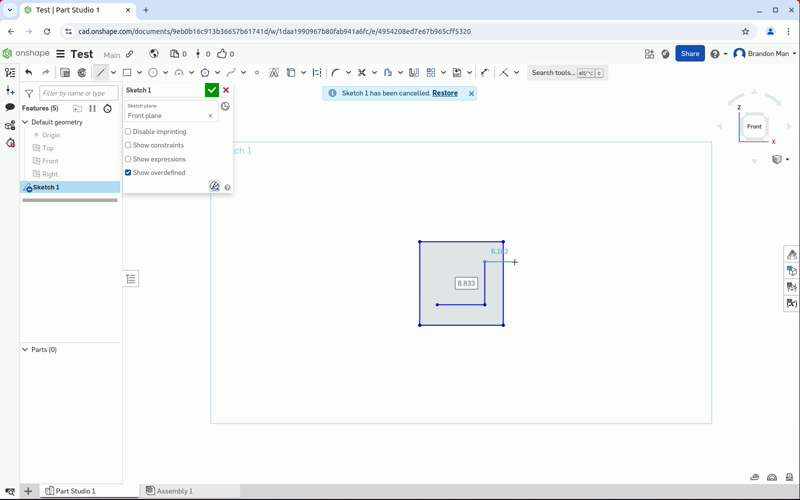
mouse_move(437, 261)
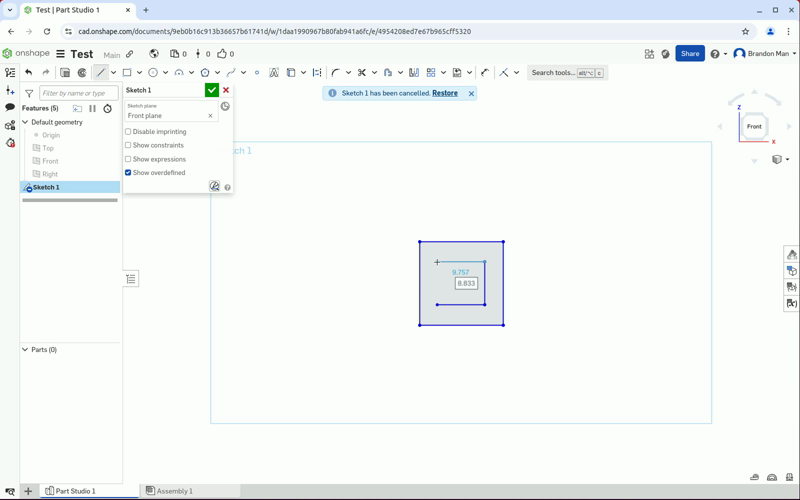
click(437, 261)
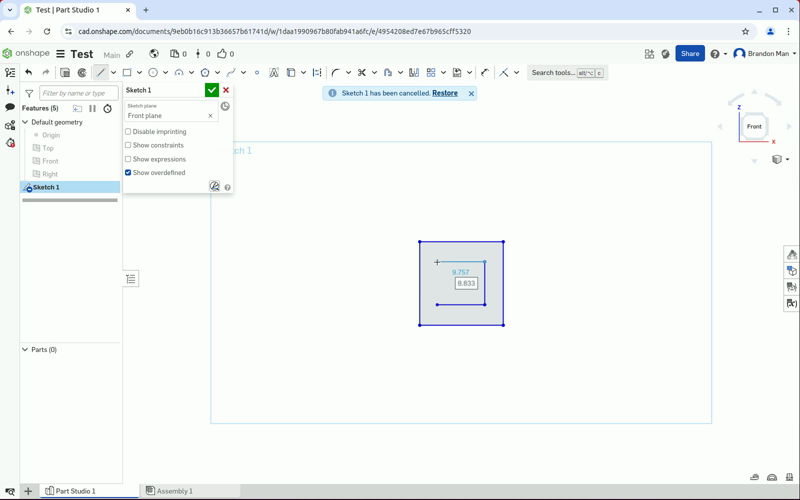
key_up(shift)
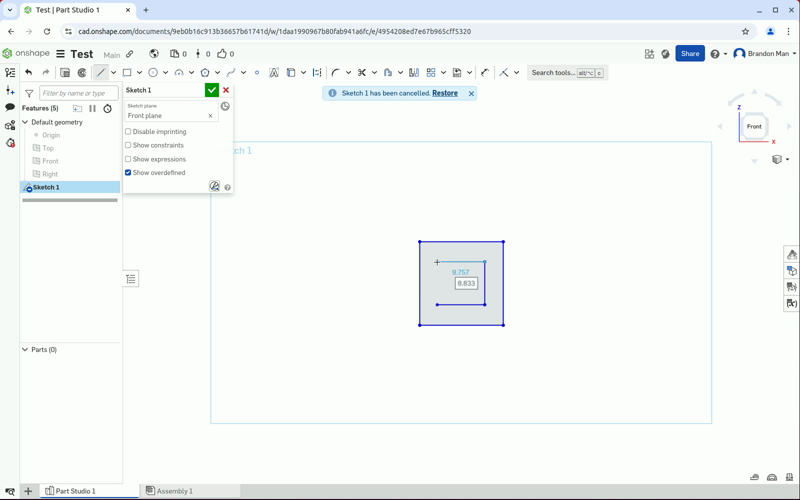
mouse_move(467, 261)
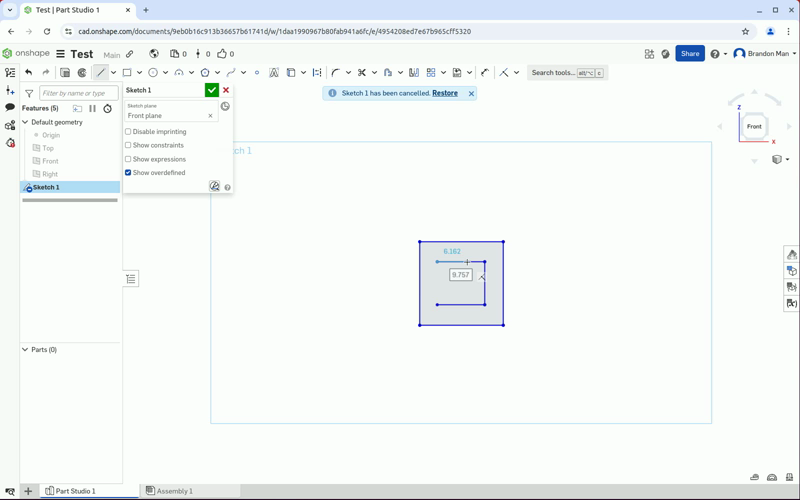
key_down(shift)
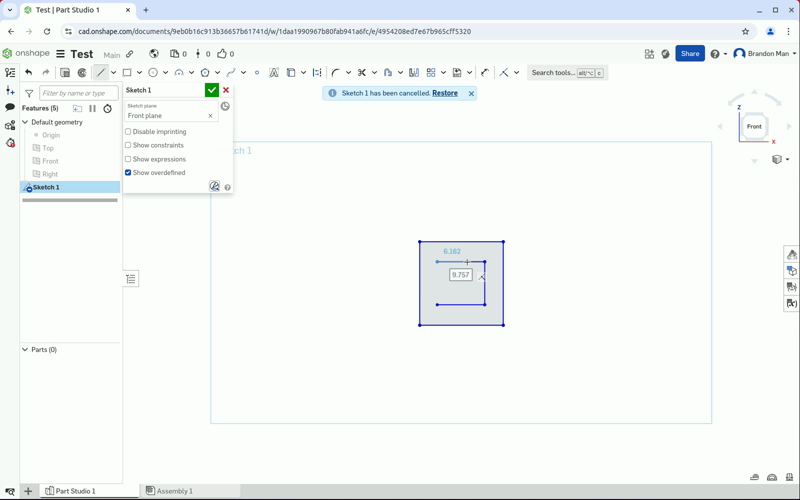
mouse_move(437, 304)
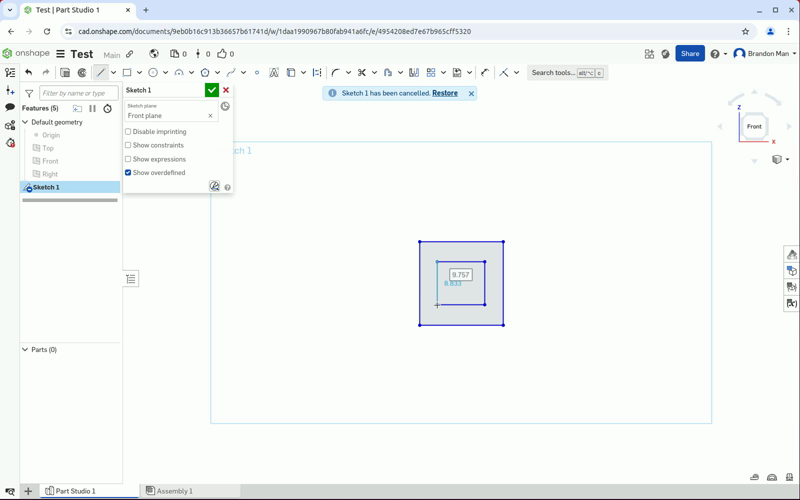
key_up(shift)
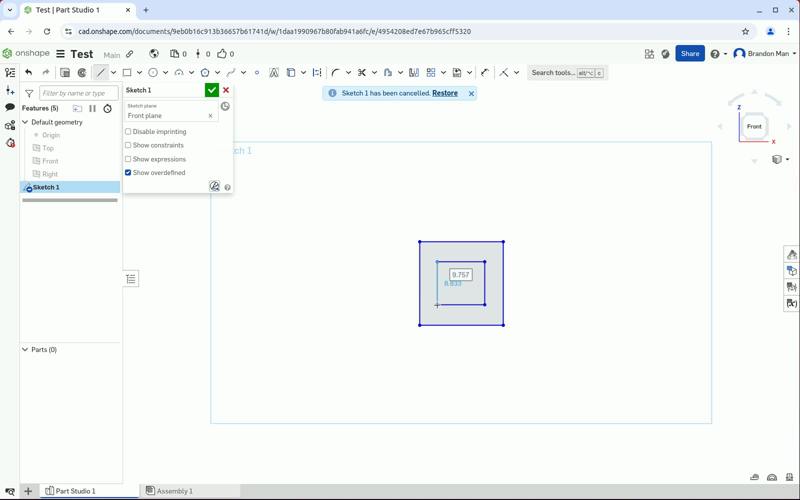
click(437, 304)
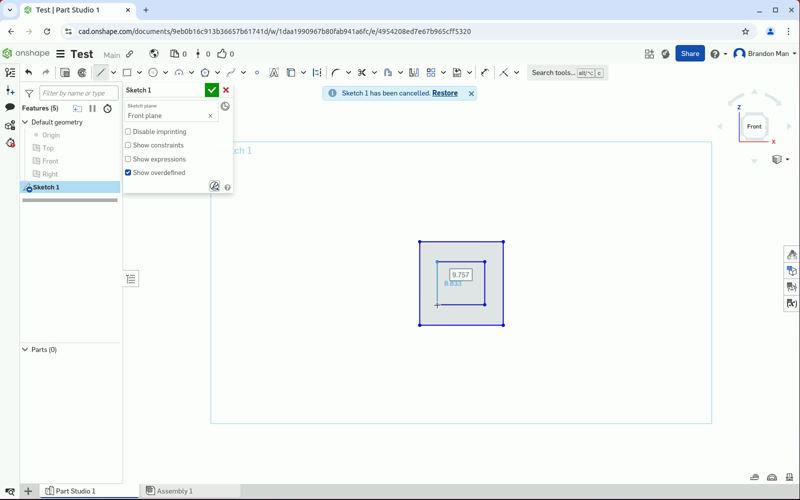
key(esc)
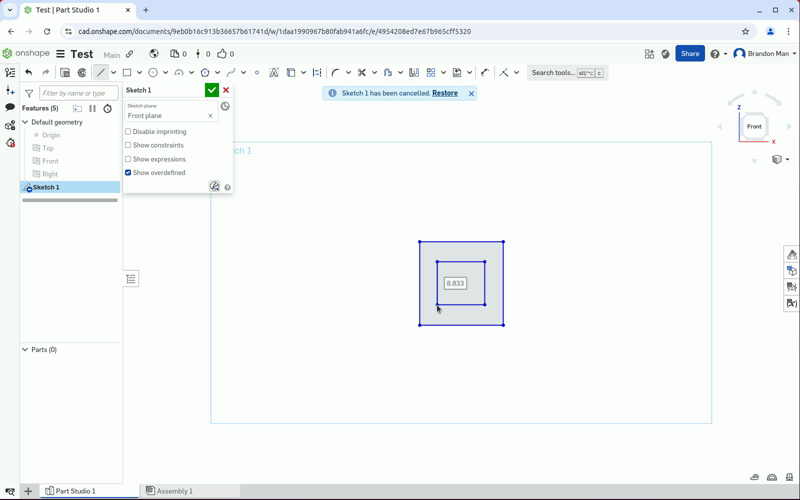
mouse_move(423, 246)
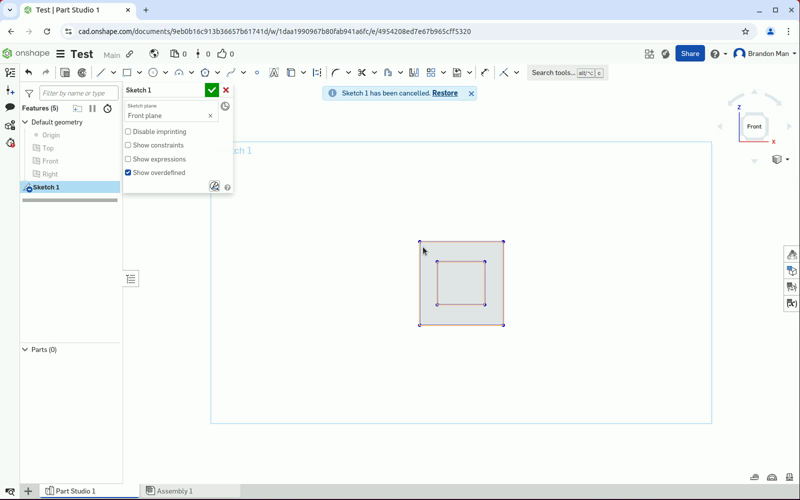
click(423, 246)
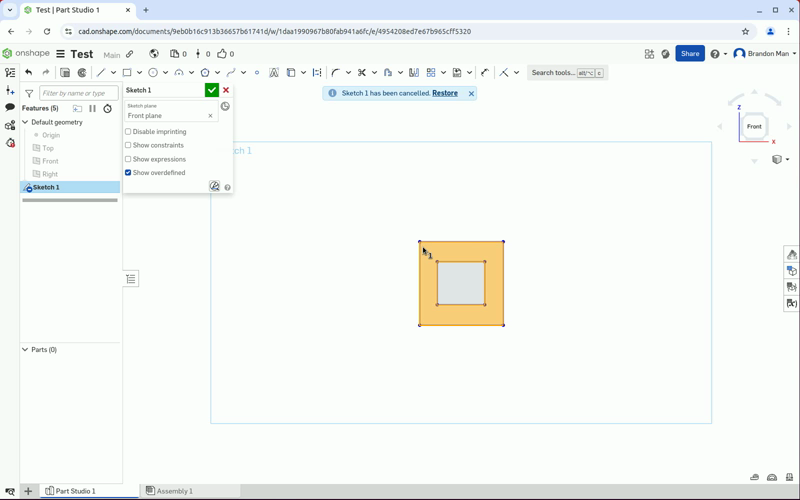
mouse_move(73, 352)
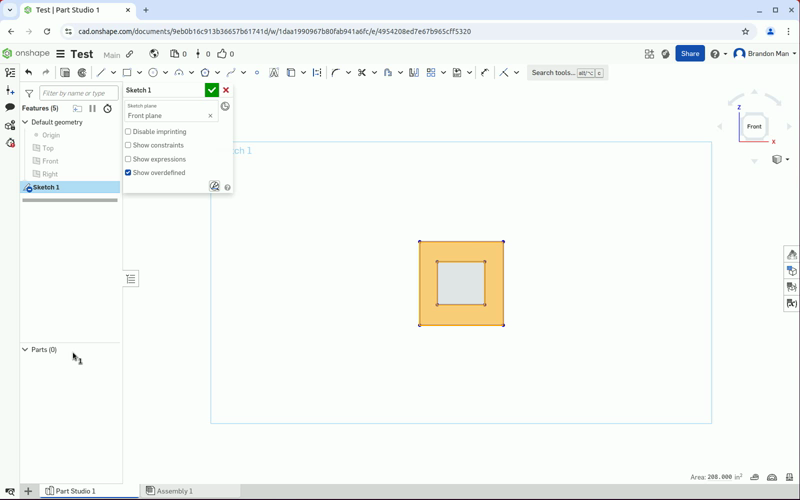
key(shift+y)
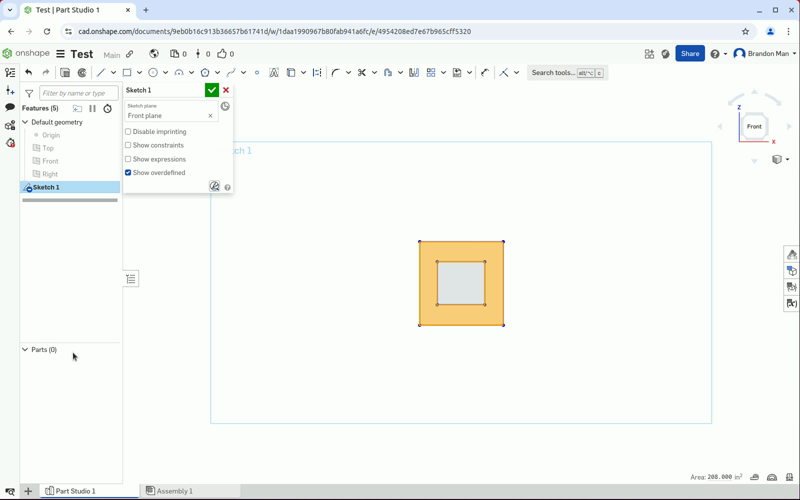
key(shift+e)
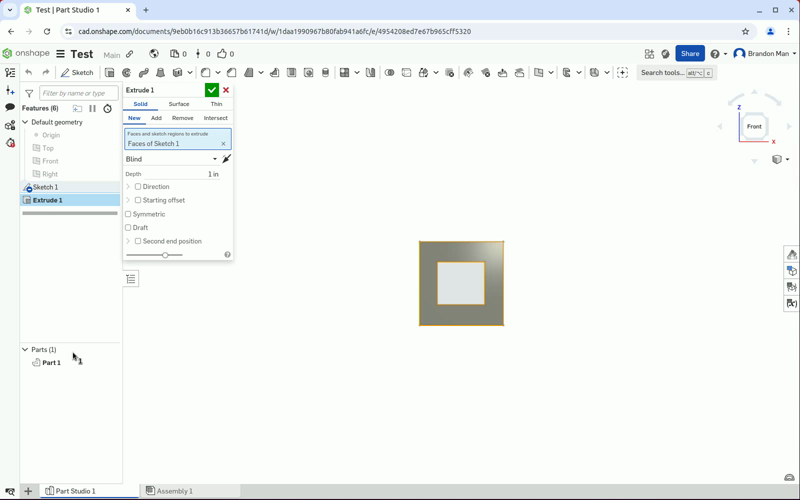
mouse_move(143, 106)
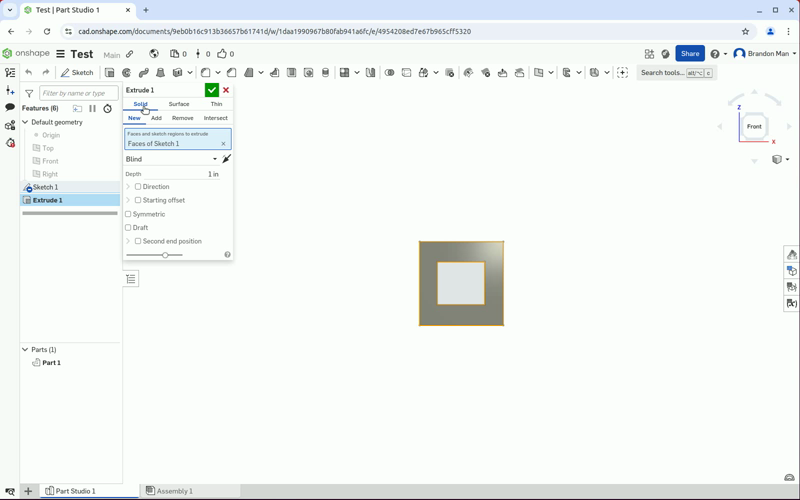
click(143, 106)
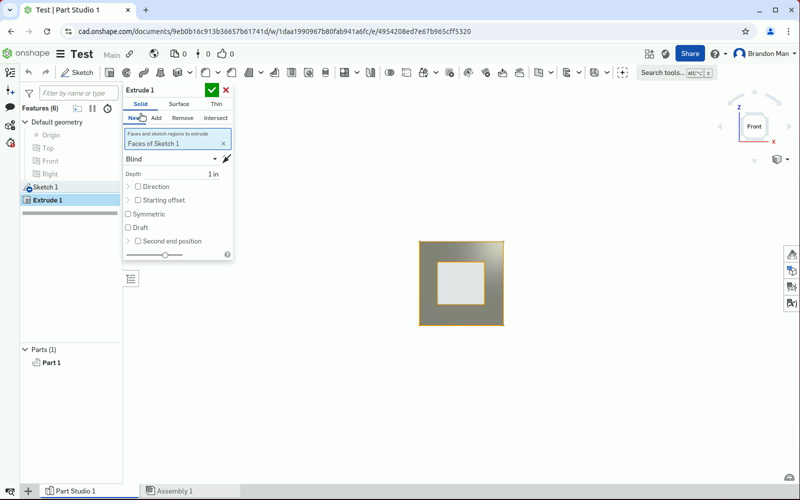
mouse_move(137, 120)
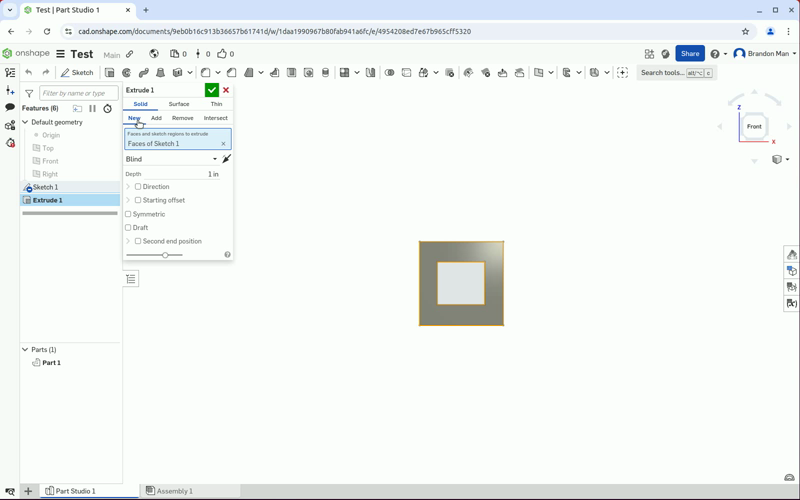
click(137, 120)
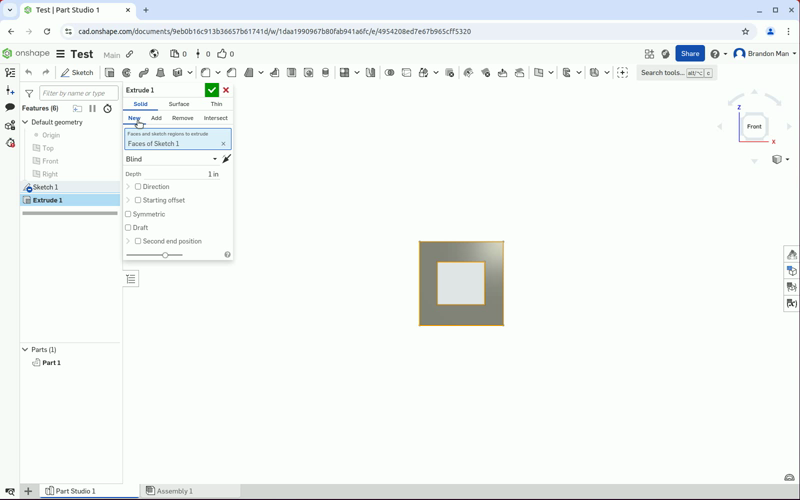
key(tab, 4)
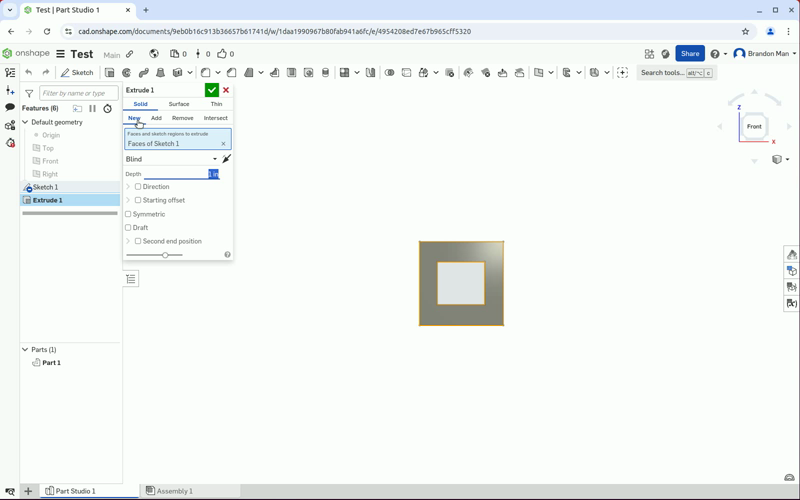
text(3.851)
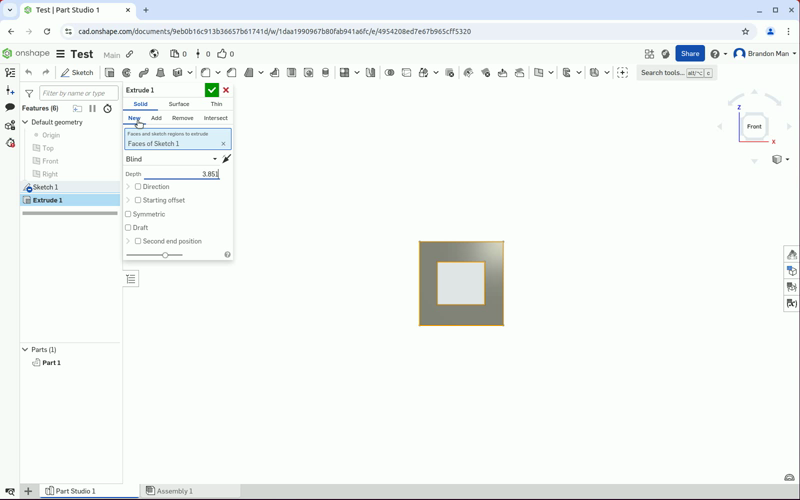
key(enter)
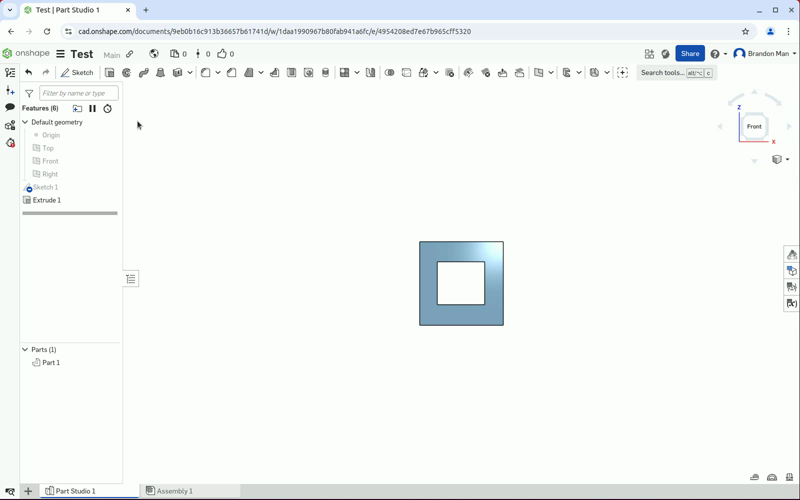
key(shift+h)
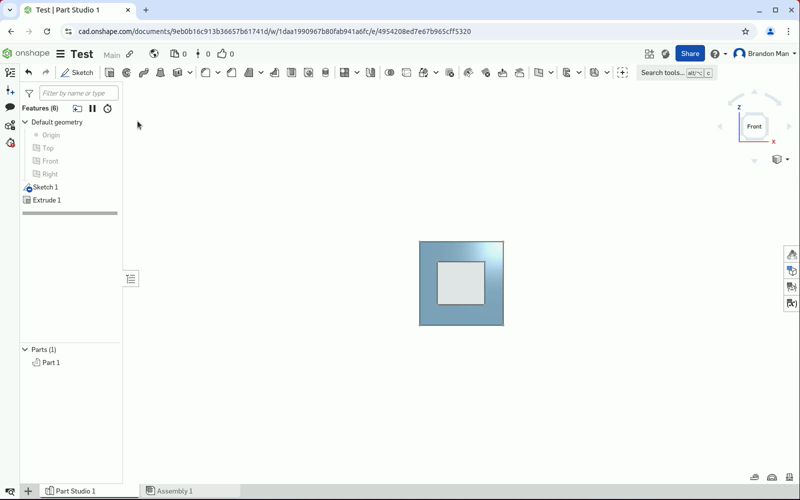
key(shift+h)
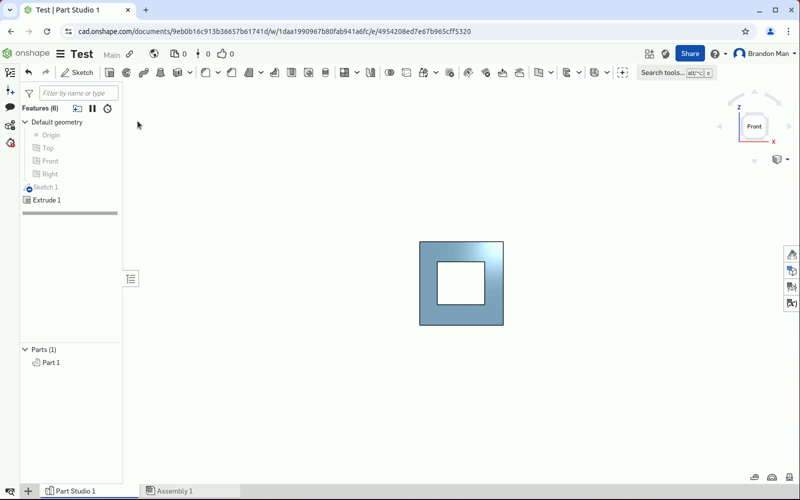
mouse_move(73, 189)
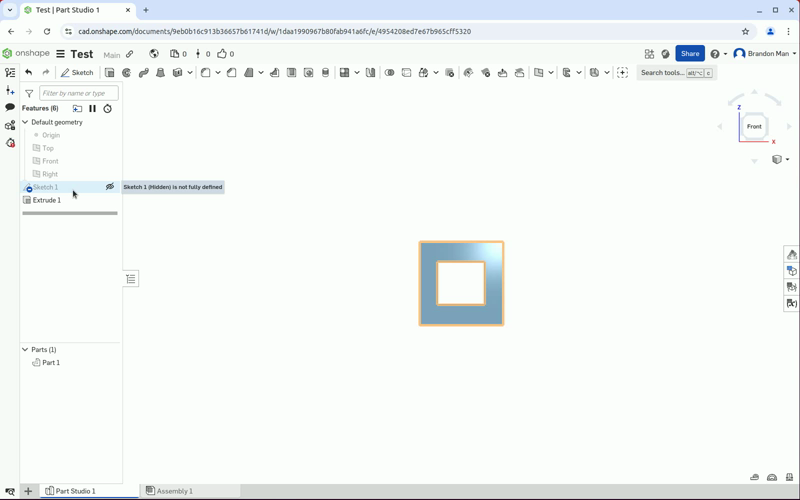
click(73, 189)
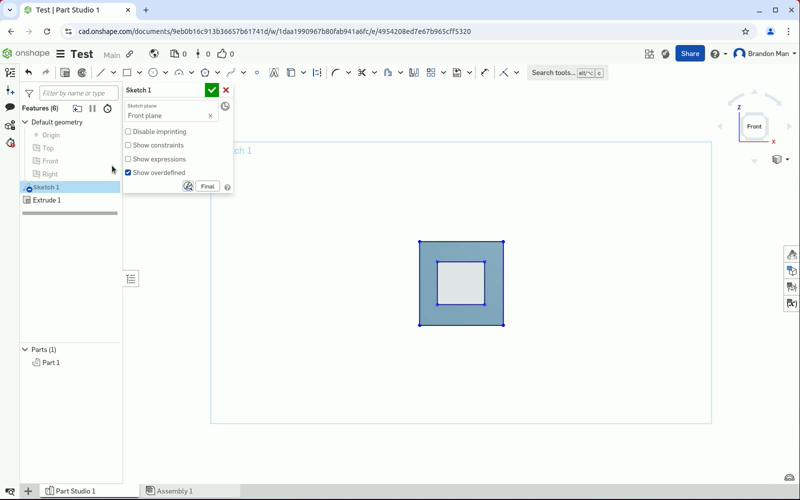
mouse_move(229, 92)
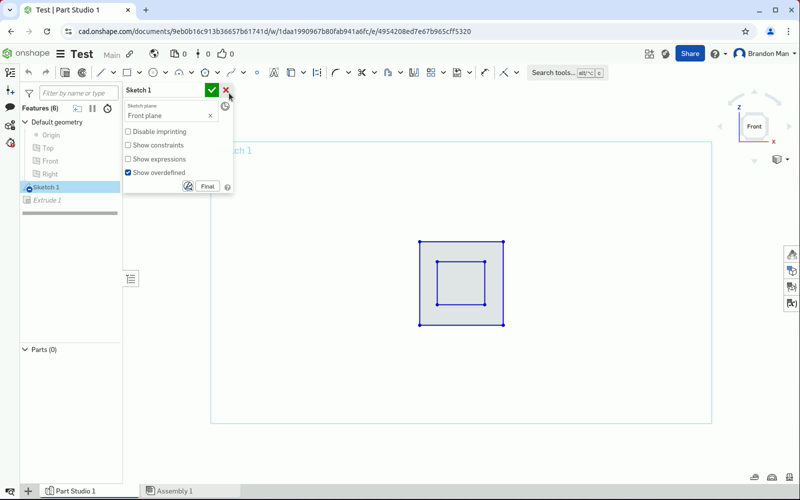
click(229, 92)
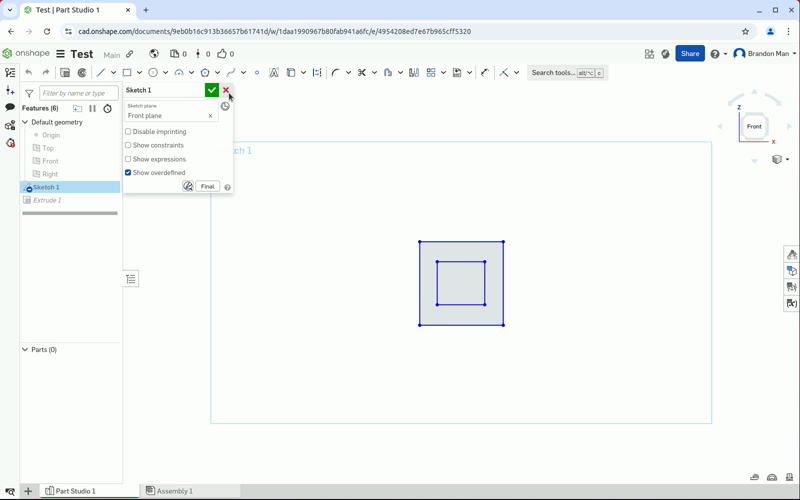
key(shift+s)
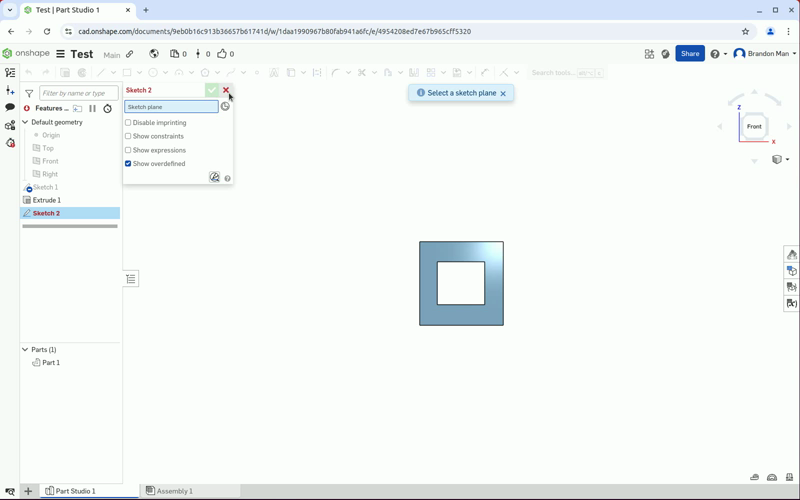
mouse_move(73, 163)
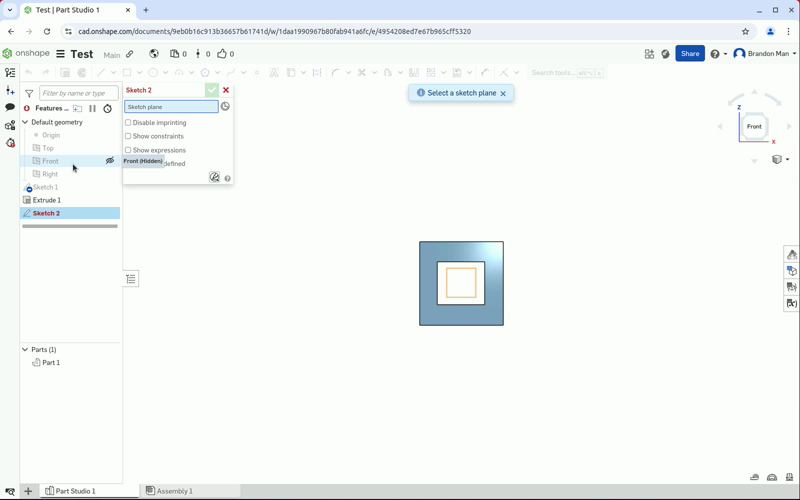
click(73, 163)
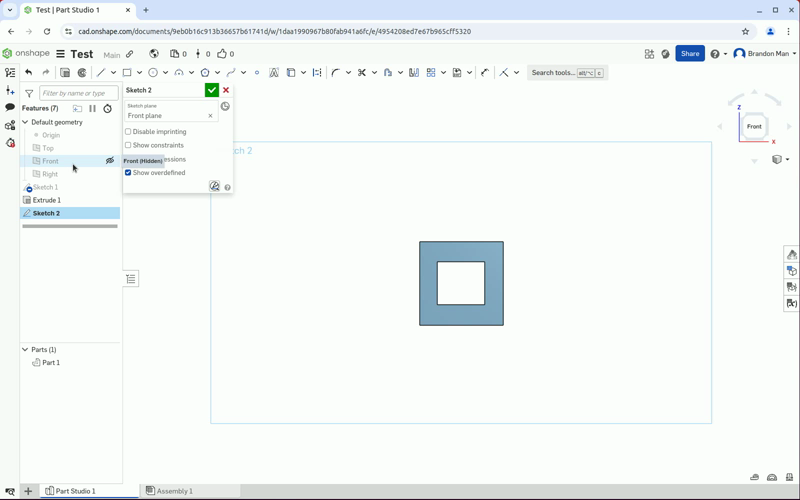
mouse_move(73, 352)
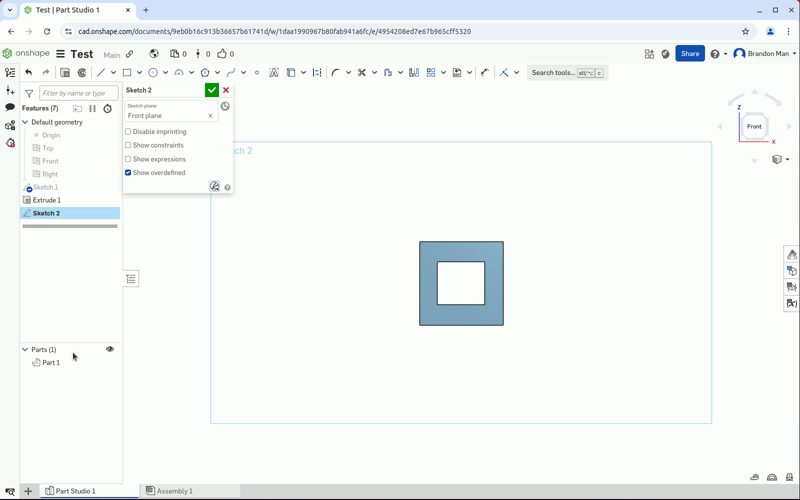
key(y)
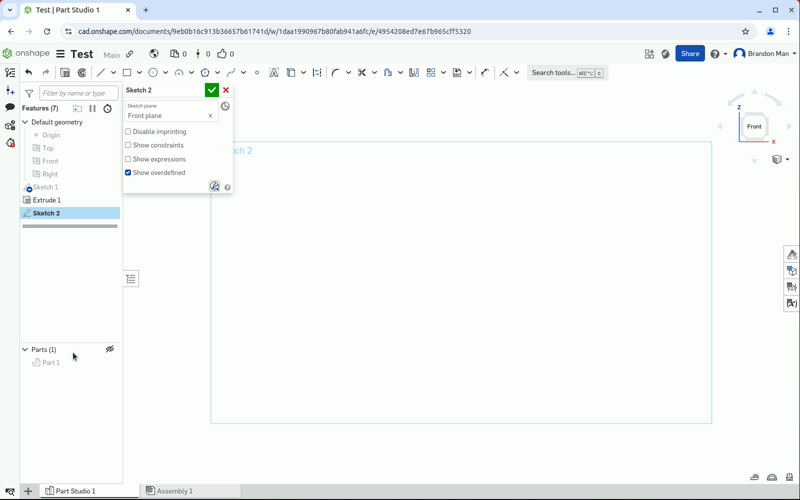
key(l)
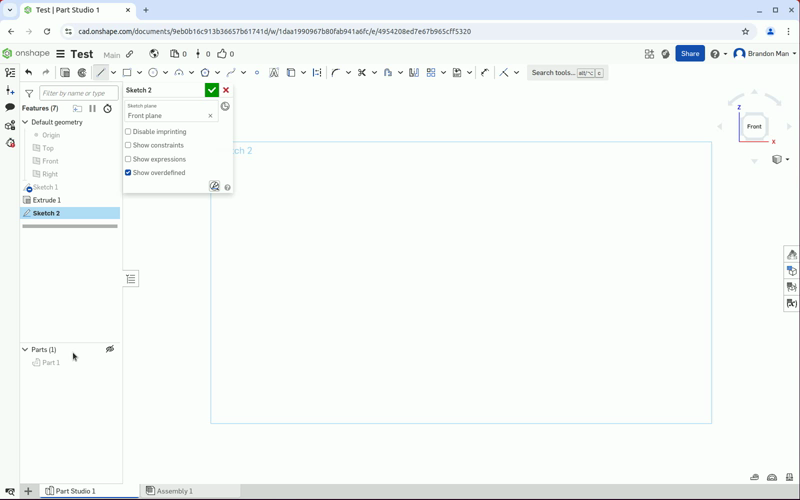
key_down(shift)
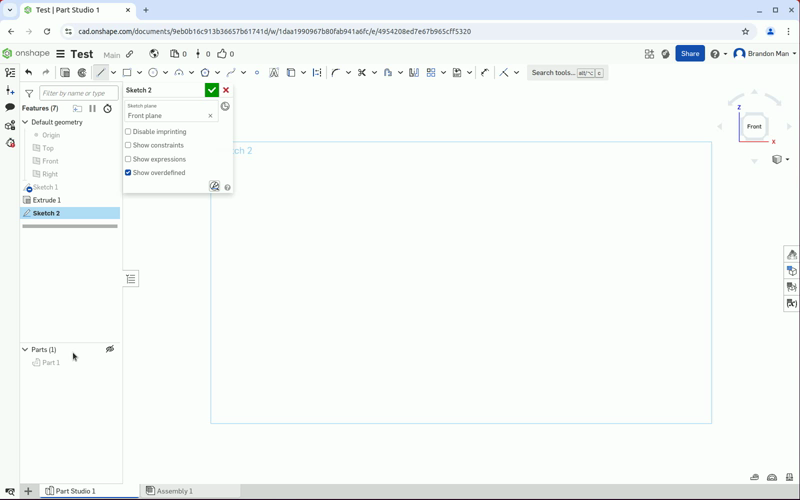
mouse_move(419, 325)
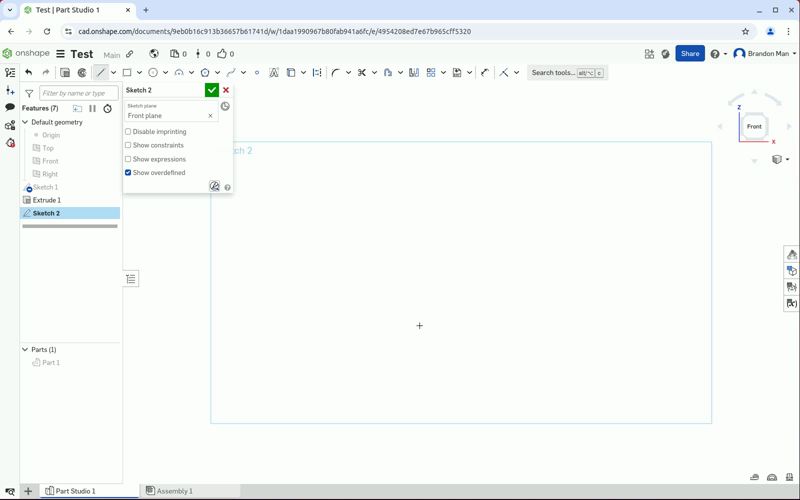
click(419, 325)
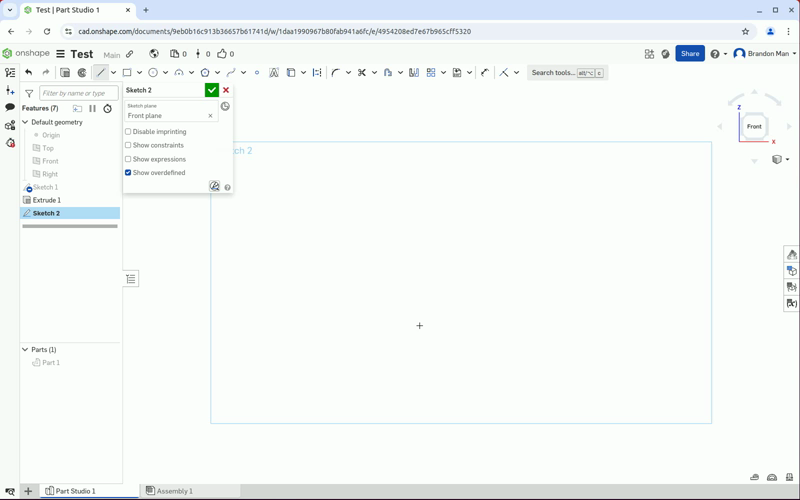
key_up(shift)
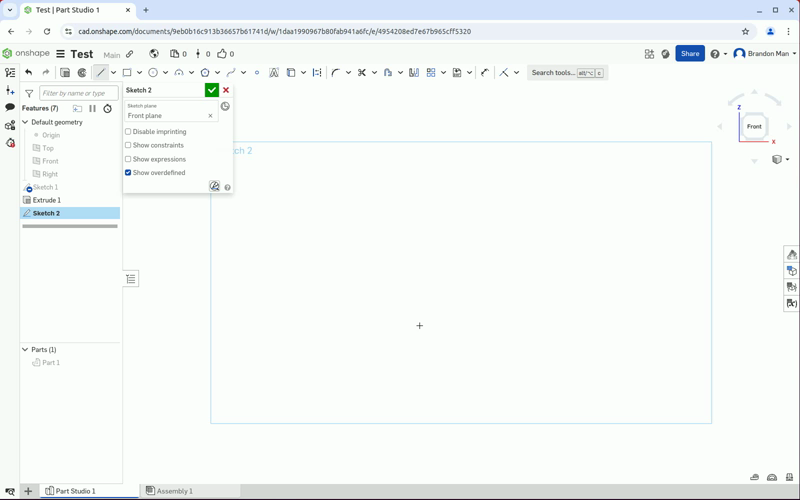
key_down(shift)
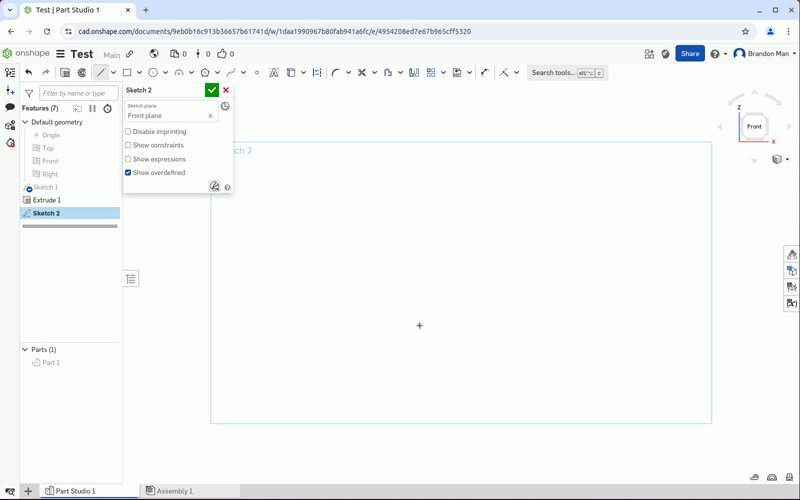
mouse_move(503, 325)
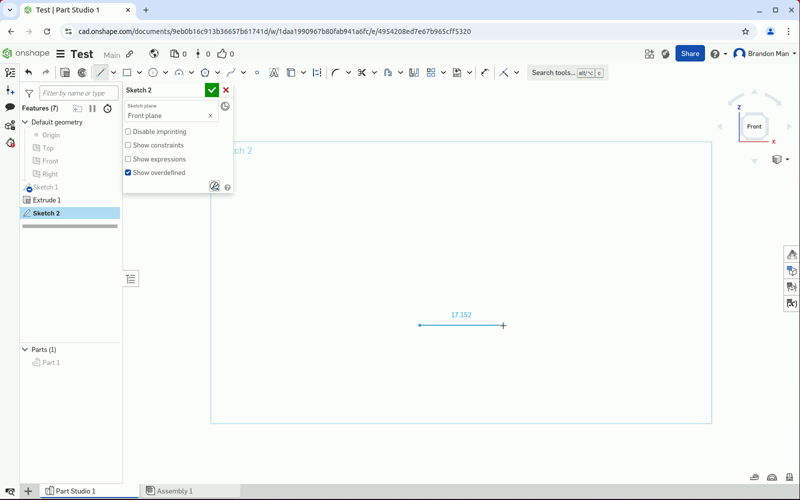
click(503, 325)
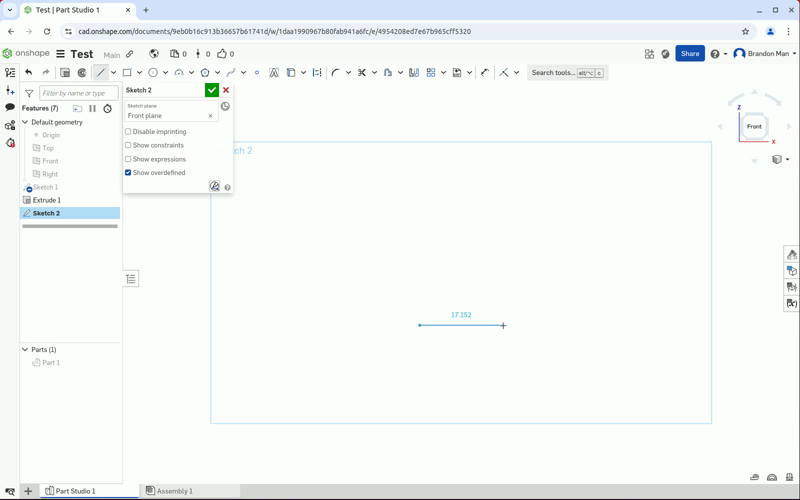
key_up(shift)
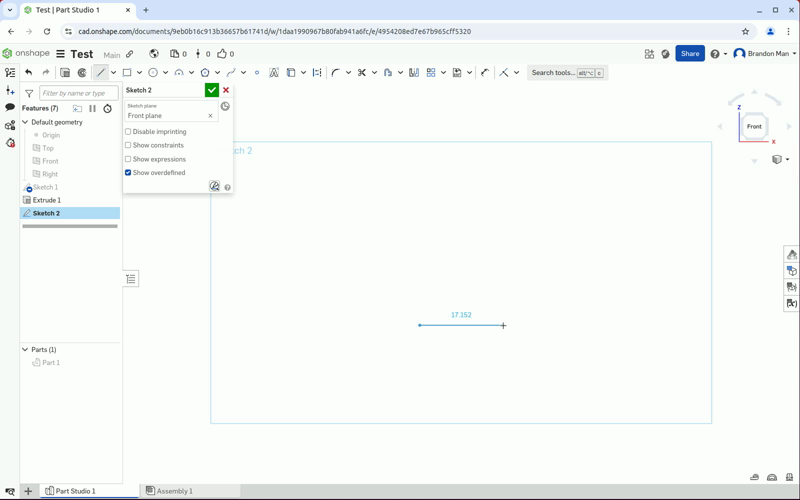
key_down(shift)
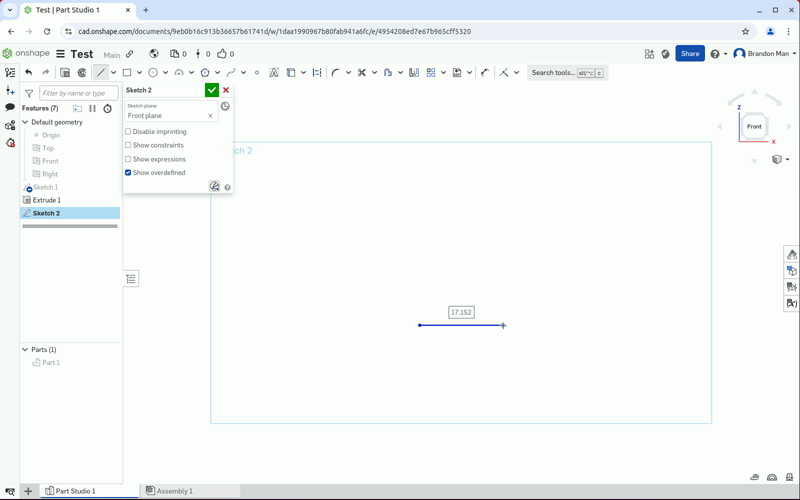
mouse_move(503, 241)
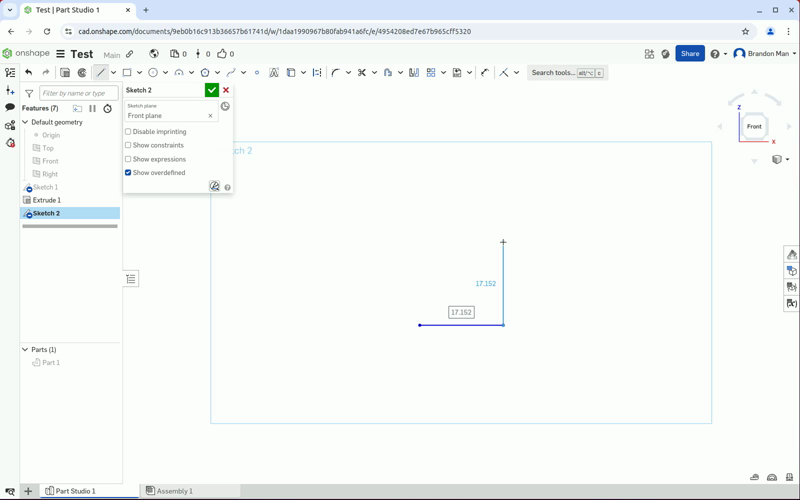
click(503, 241)
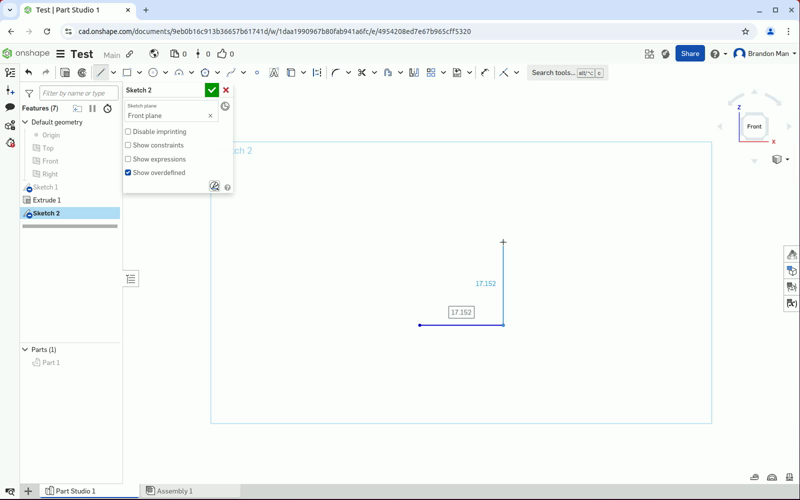
key_up(shift)
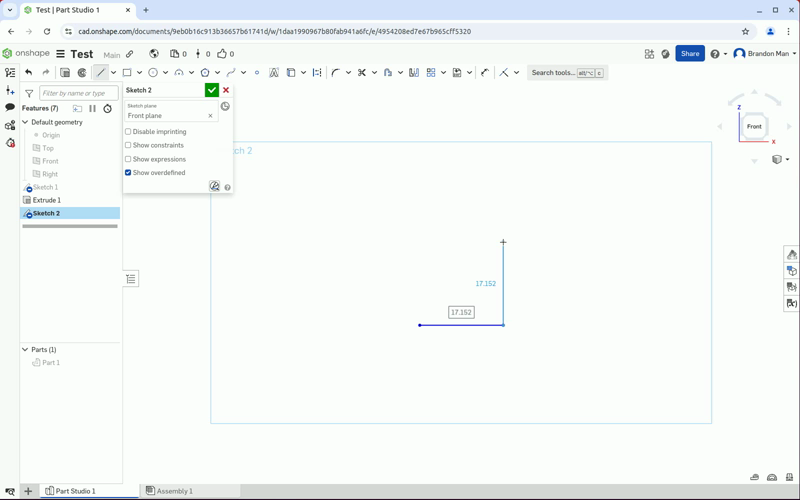
key_down(shift)
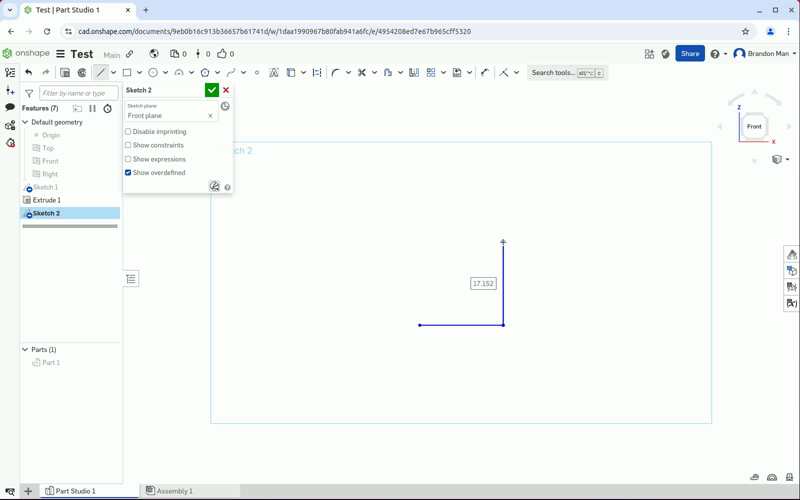
mouse_move(419, 241)
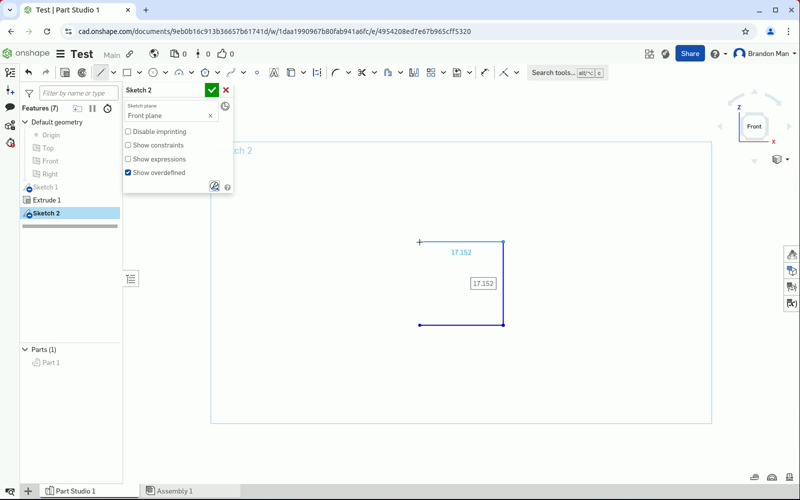
click(419, 241)
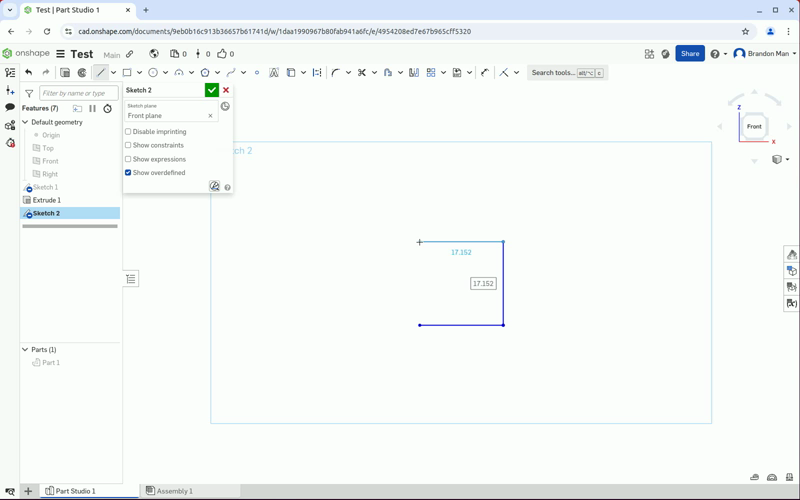
key_up(shift)
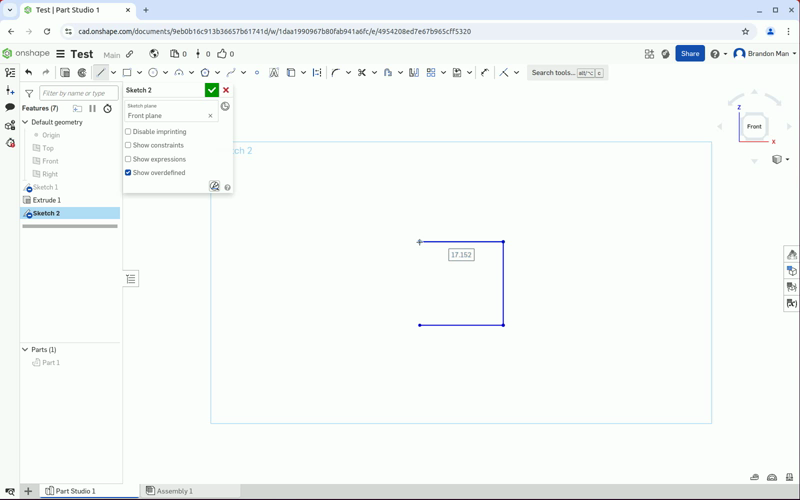
key_down(shift)
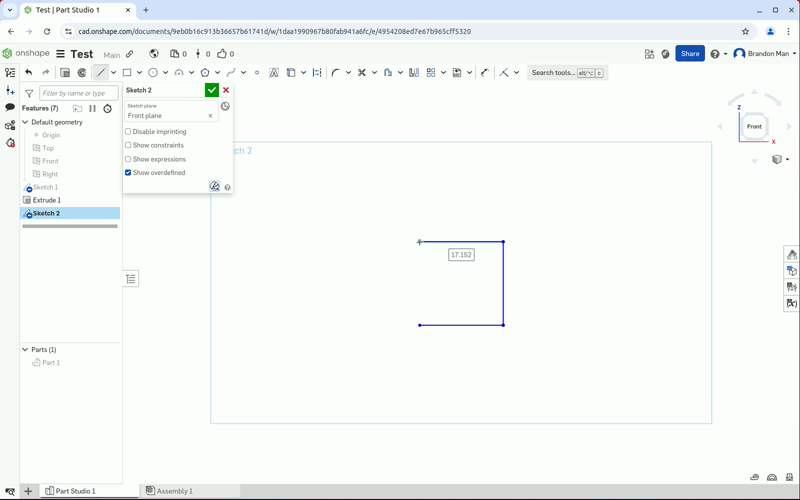
mouse_move(419, 325)
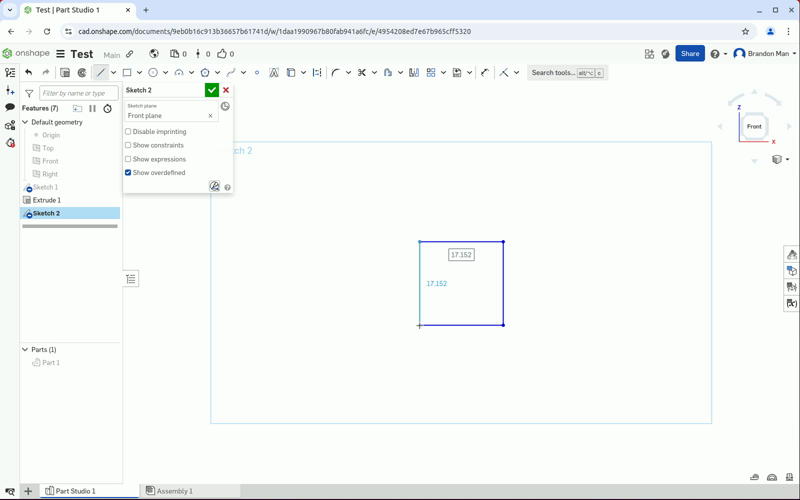
key_up(shift)
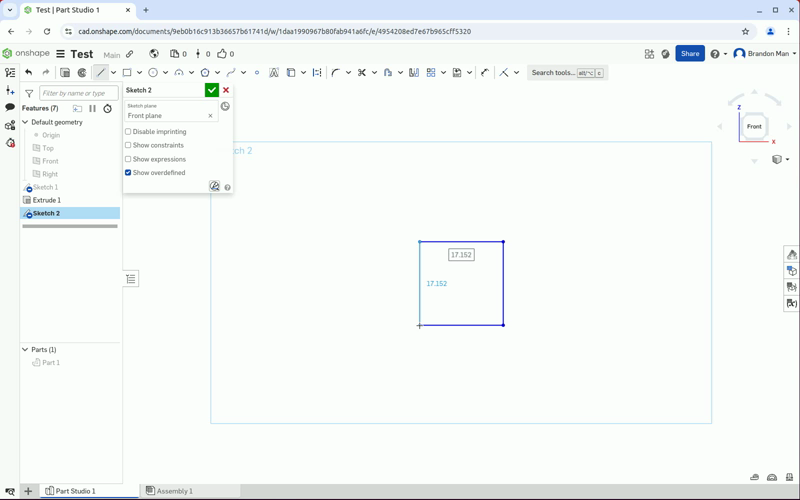
click(419, 325)
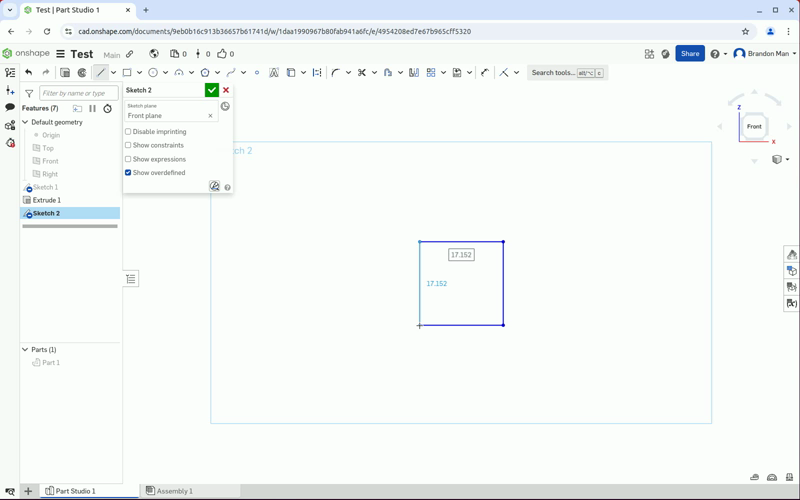
key(esc)
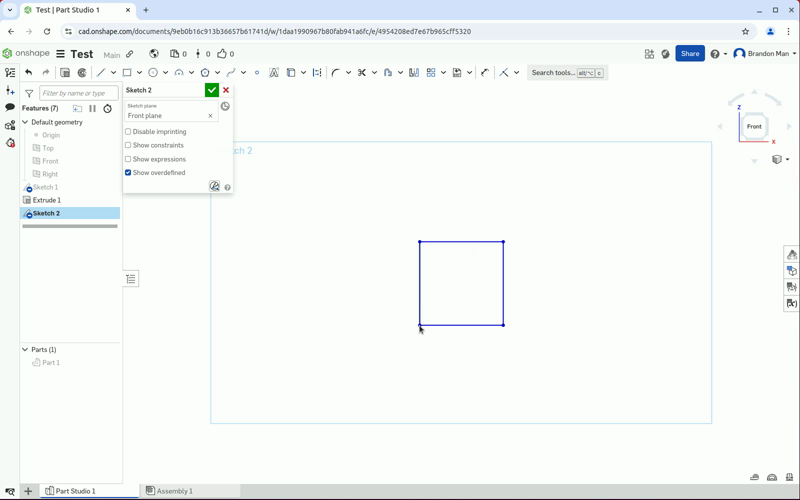
key(l)
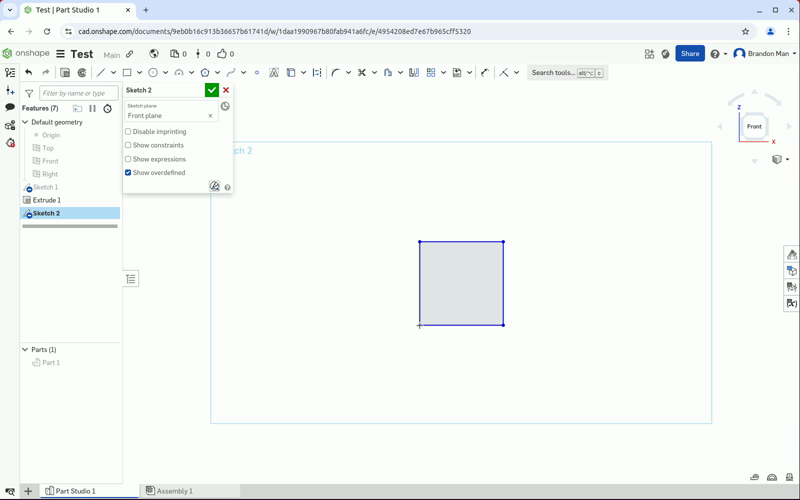
key_down(shift)
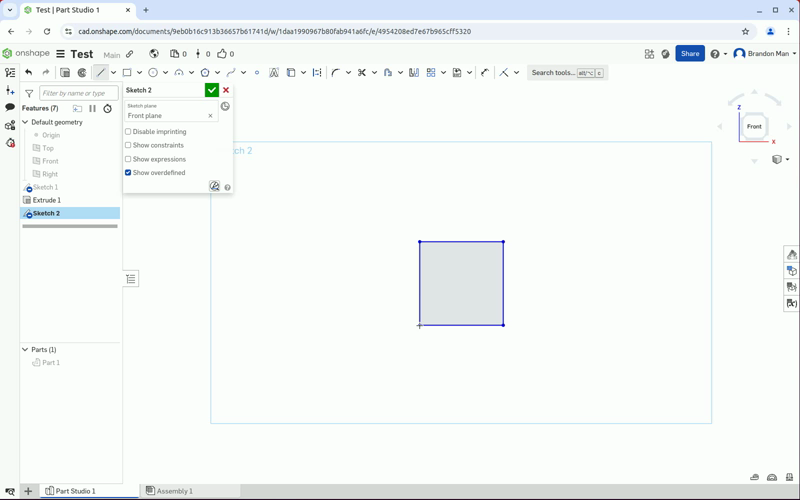
mouse_move(437, 304)
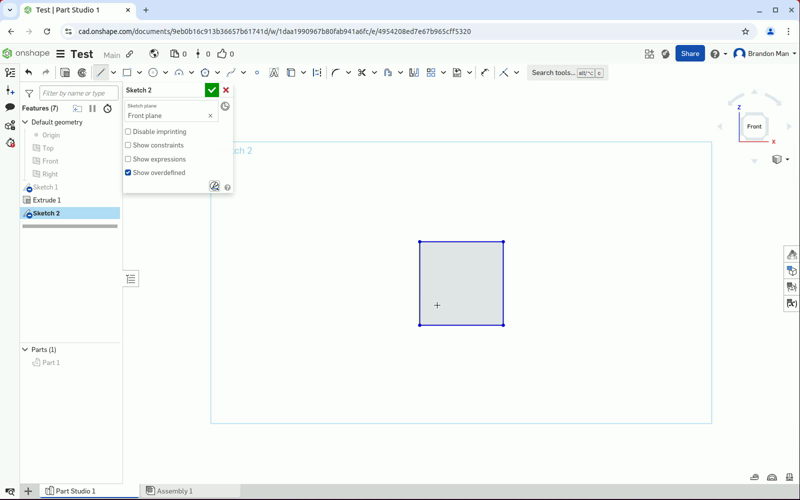
click(437, 304)
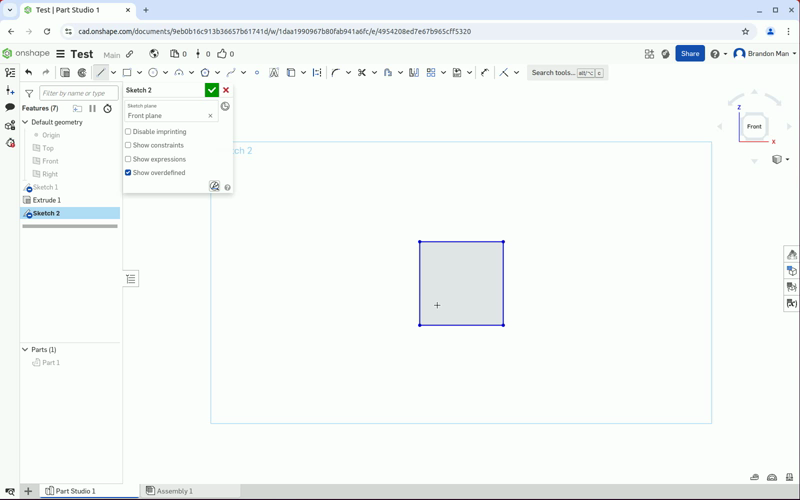
key_up(shift)
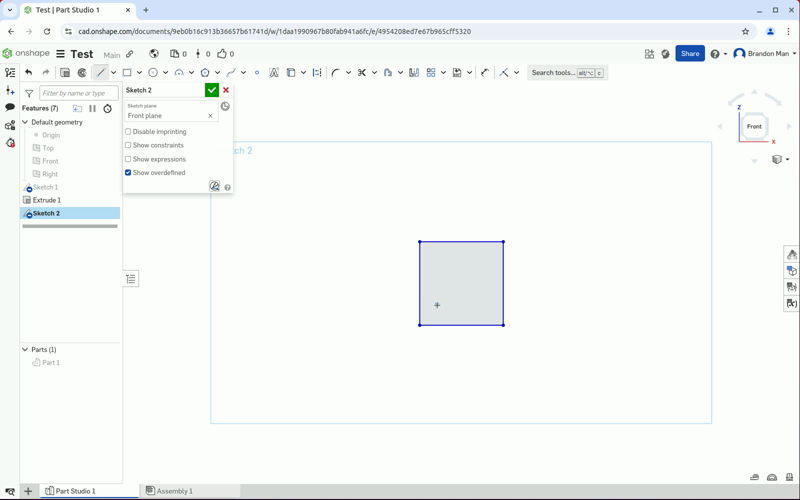
key_down(shift)
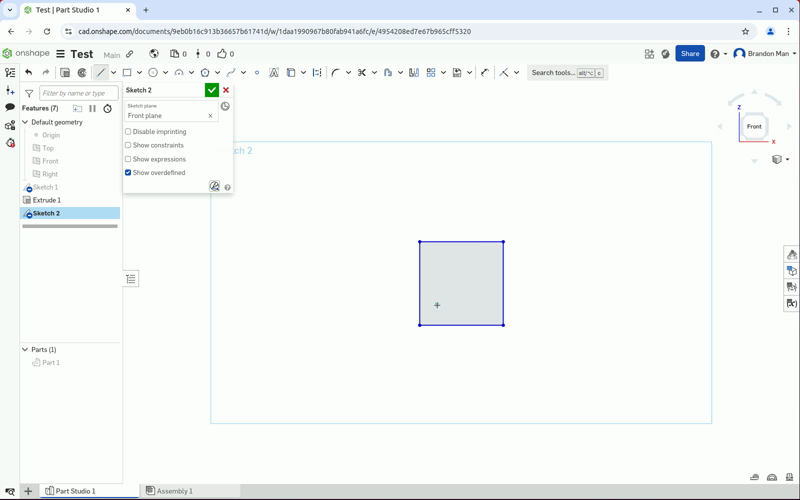
mouse_move(467, 304)
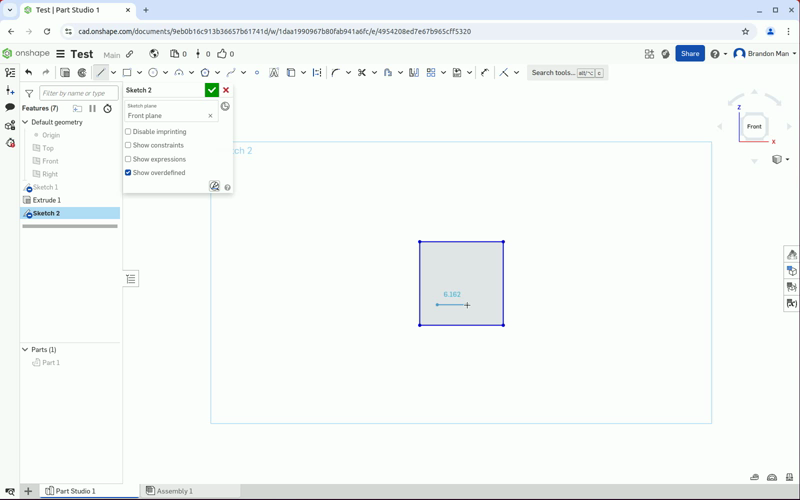
mouse_move(484, 304)
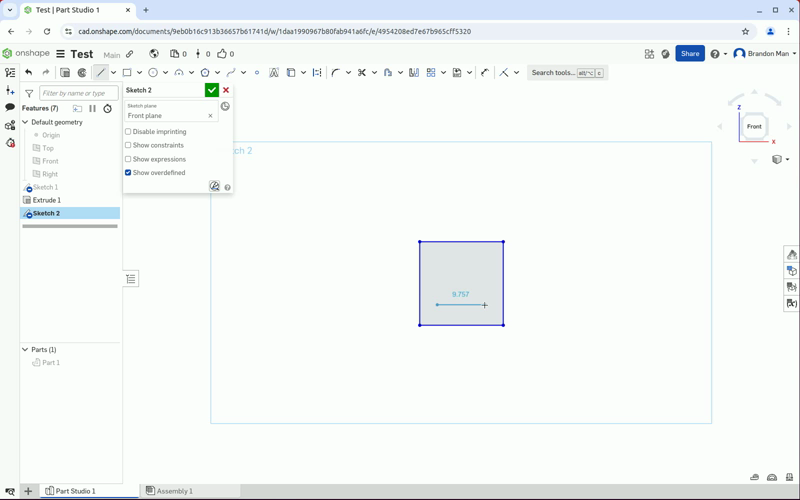
click(484, 304)
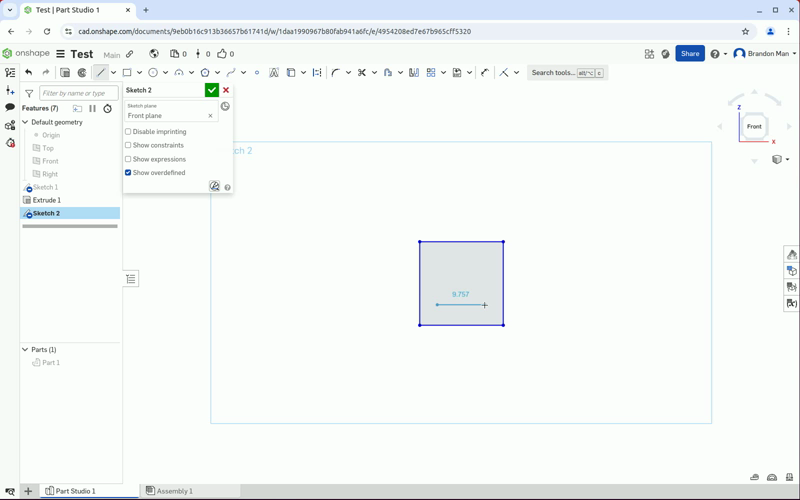
key_up(shift)
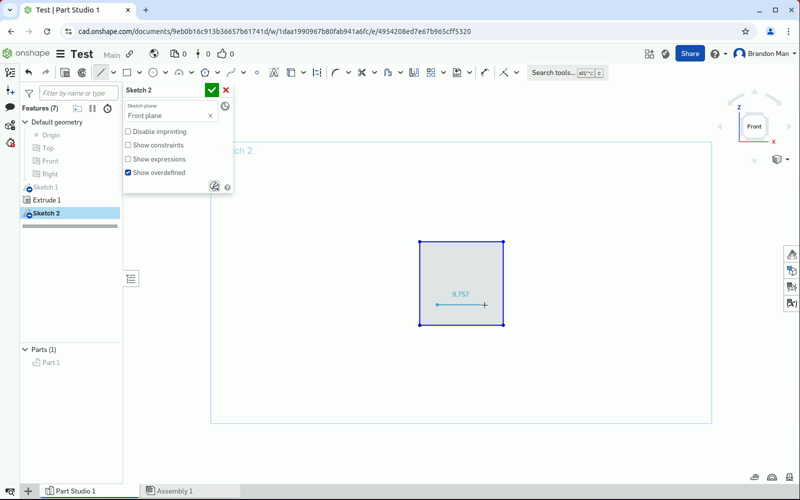
key_down(shift)
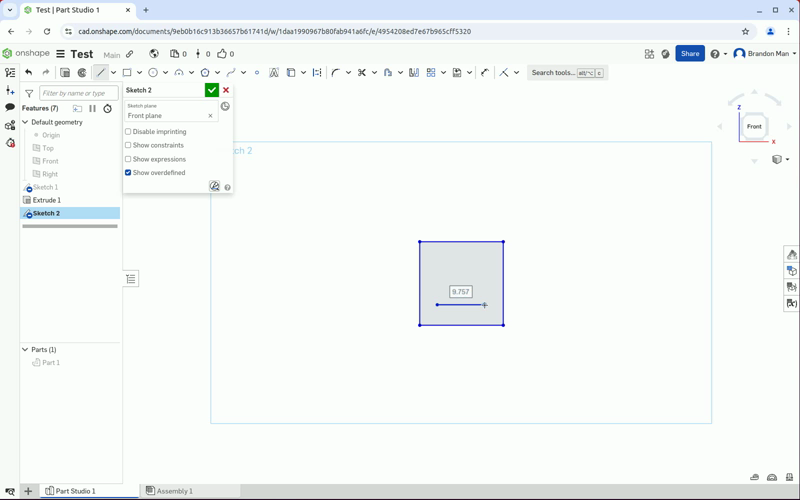
mouse_move(514, 304)
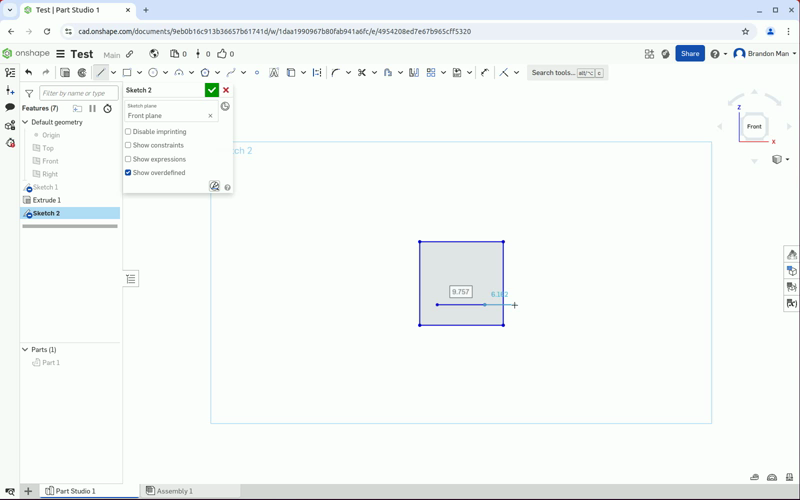
mouse_move(484, 261)
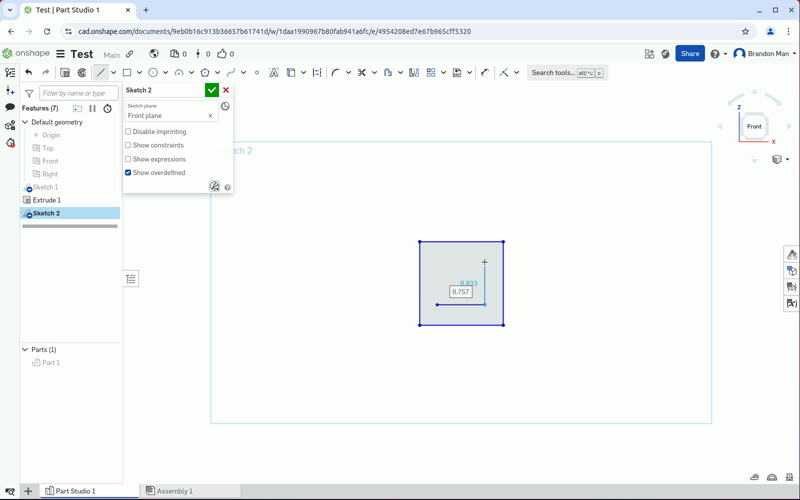
click(484, 261)
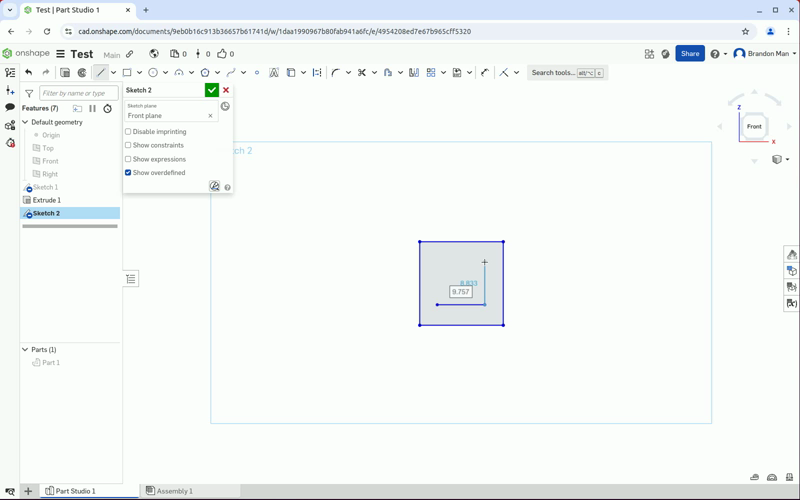
key_up(shift)
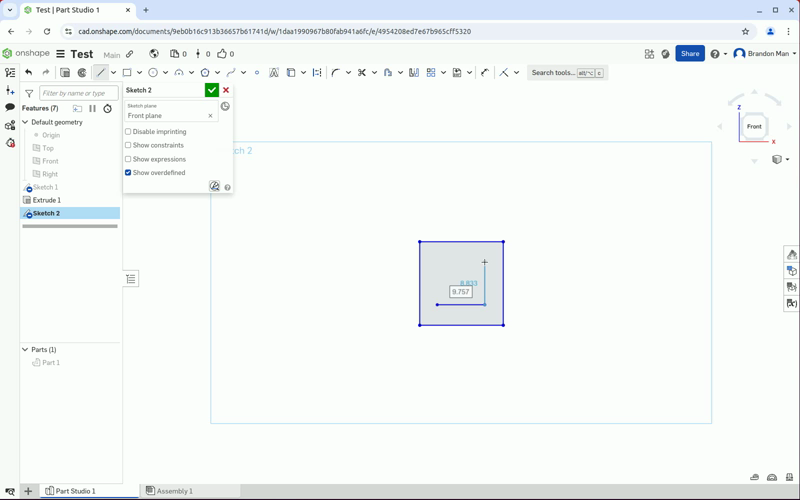
key_down(shift)
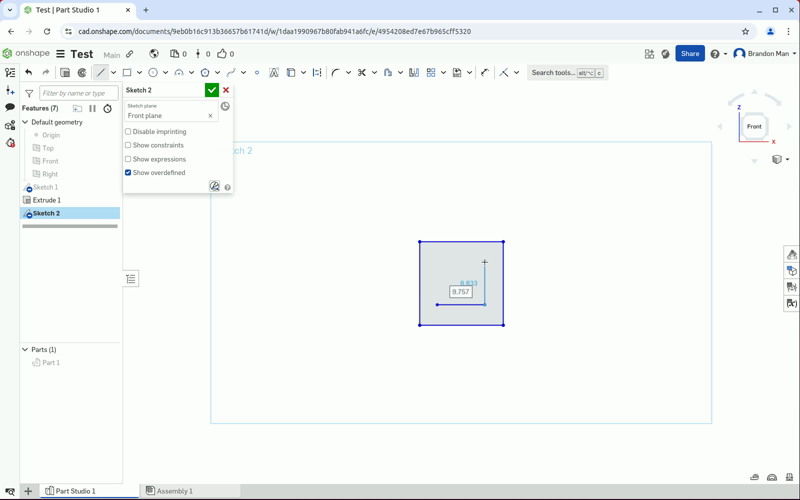
mouse_move(514, 261)
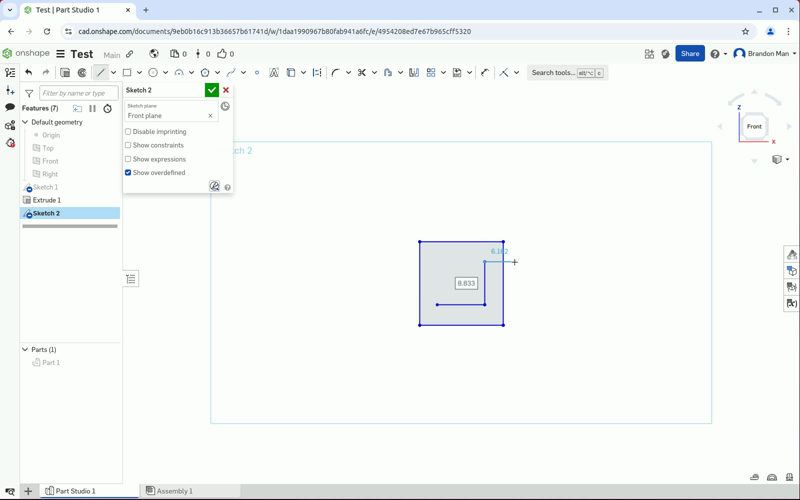
mouse_move(437, 261)
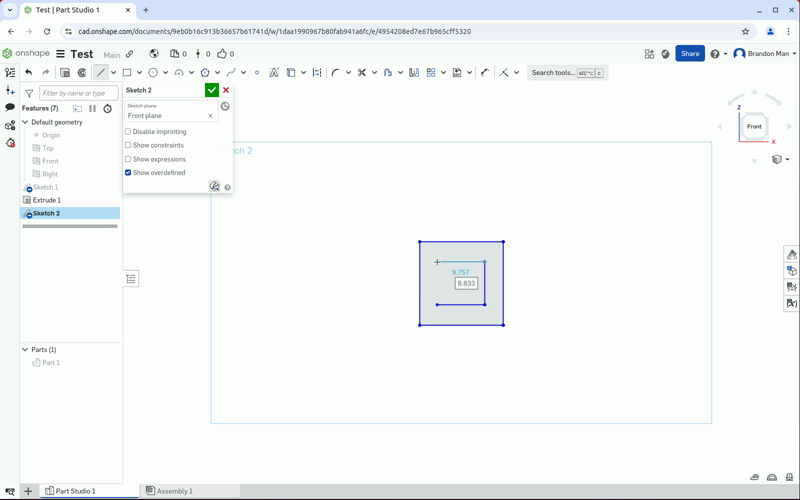
click(437, 261)
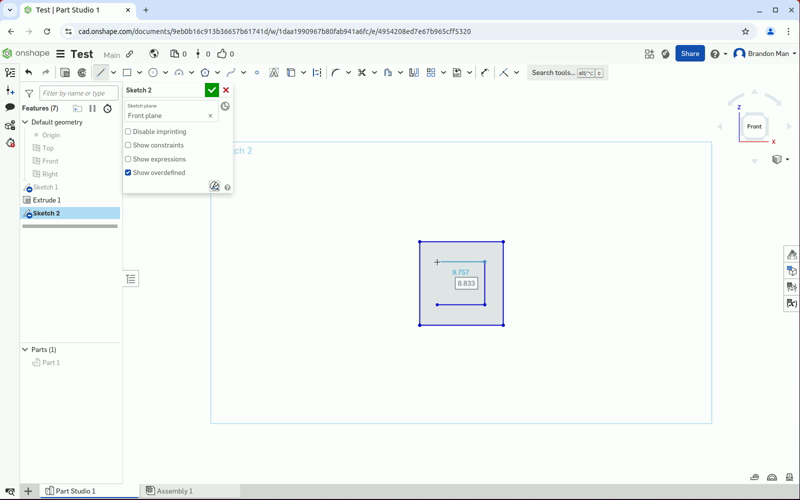
key_up(shift)
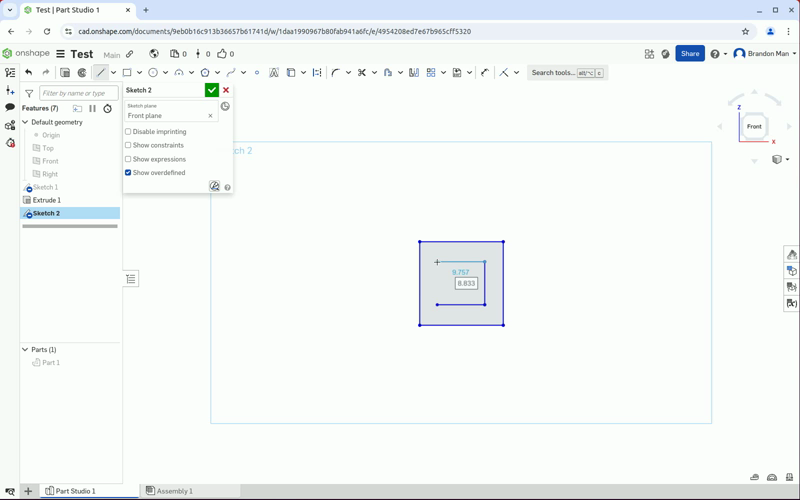
mouse_move(467, 261)
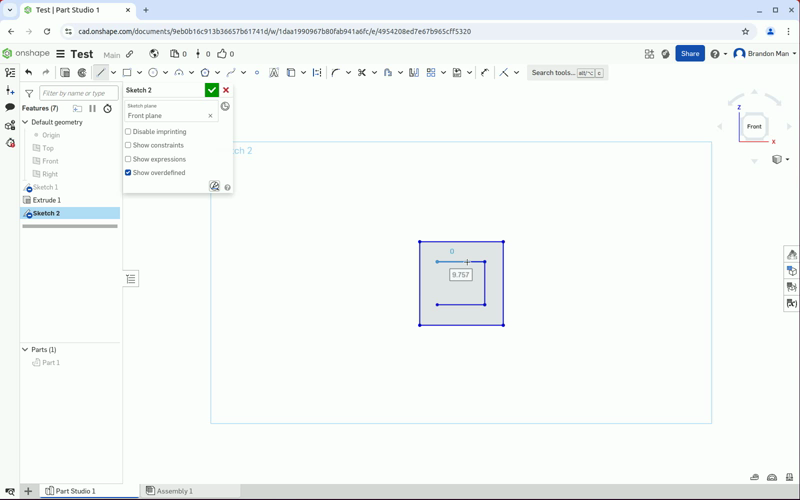
key_down(shift)
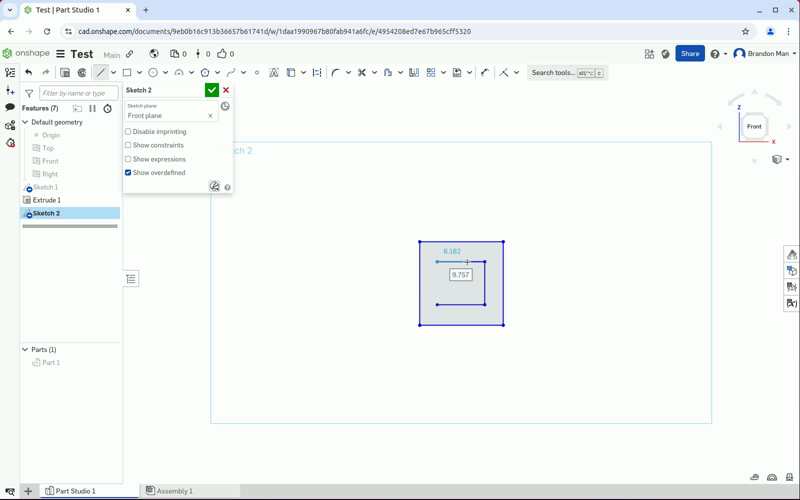
mouse_move(437, 304)
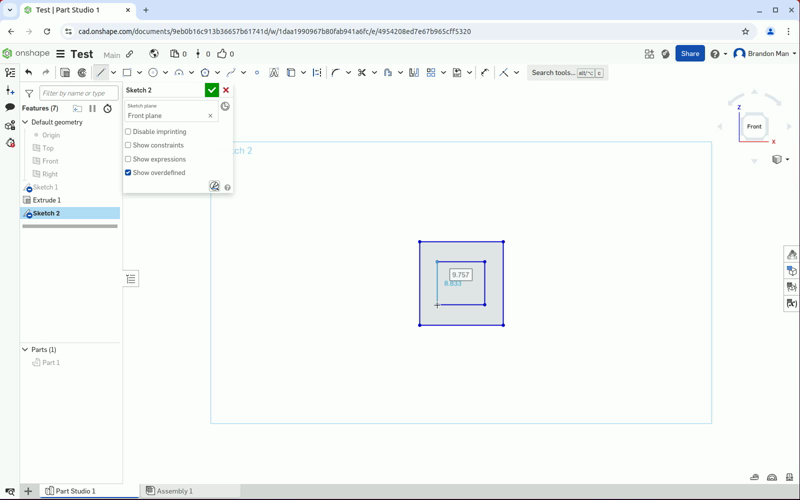
key_up(shift)
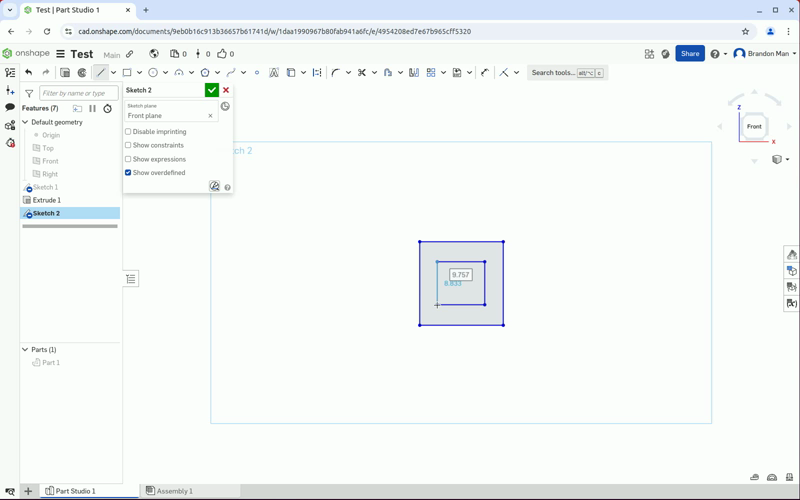
click(437, 304)
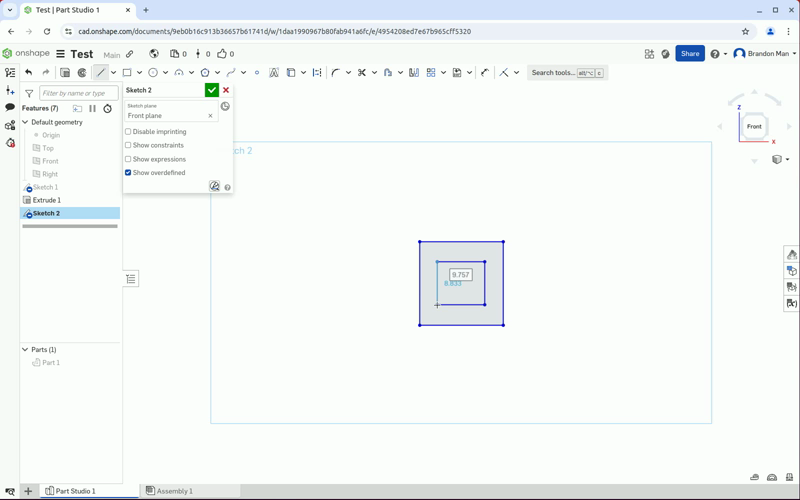
key(esc)
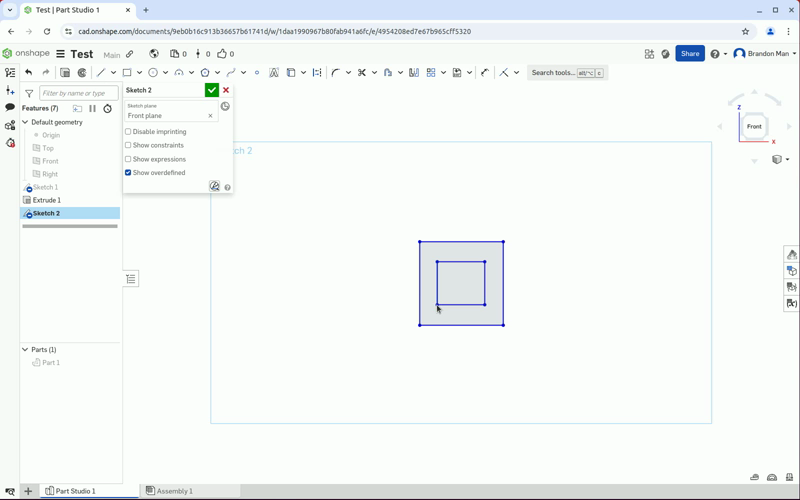
mouse_move(434, 252)
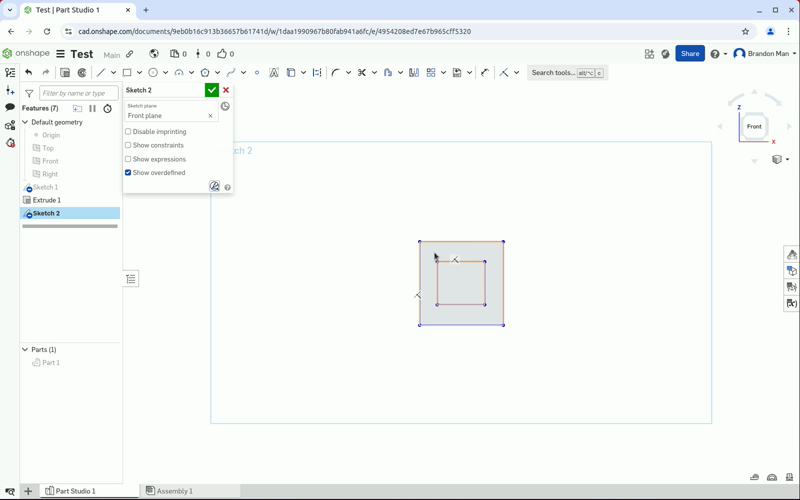
click(434, 252)
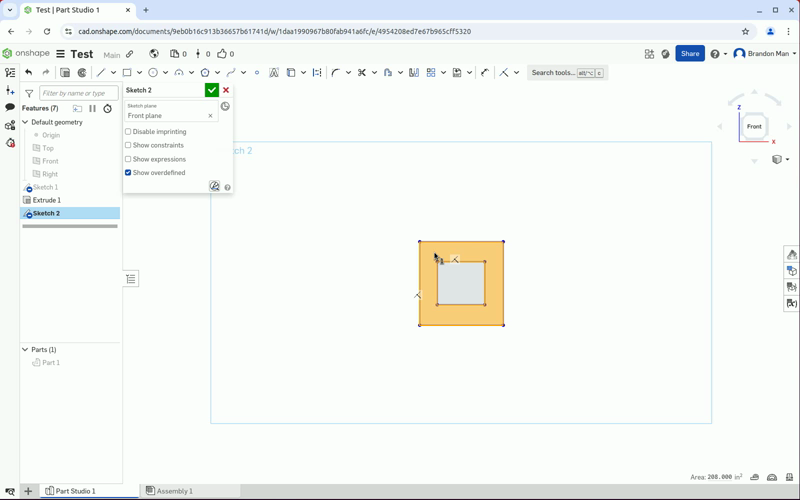
mouse_move(73, 352)
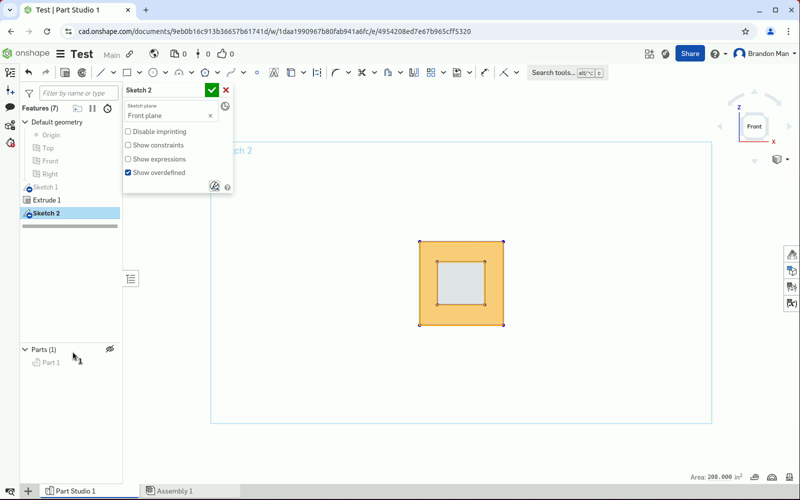
key(shift+y)
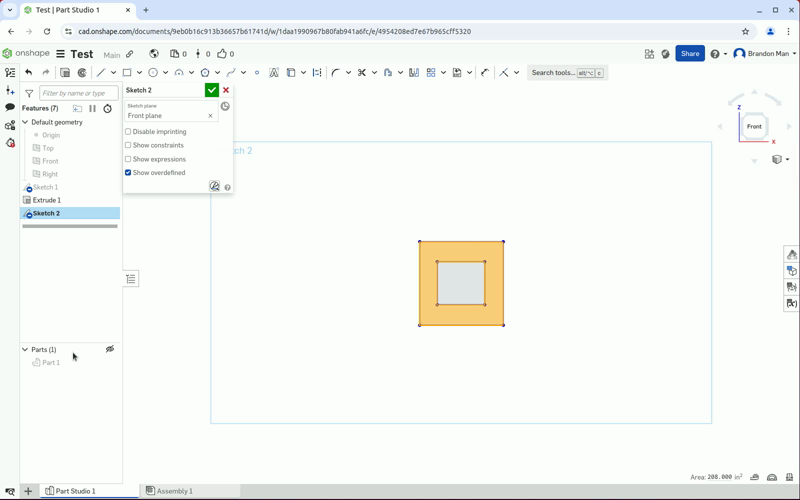
key(shift+e)
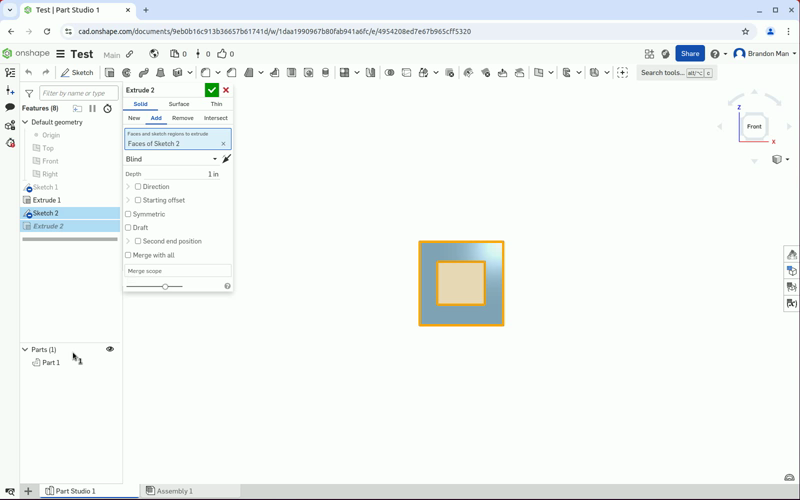
mouse_move(143, 106)
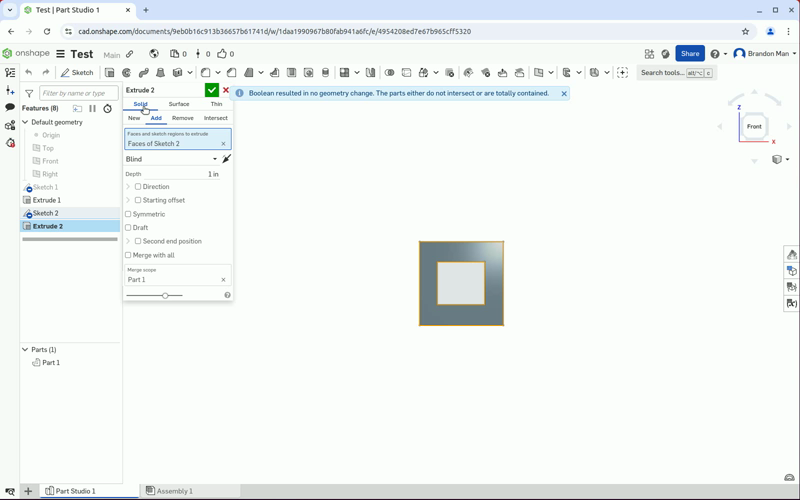
click(143, 106)
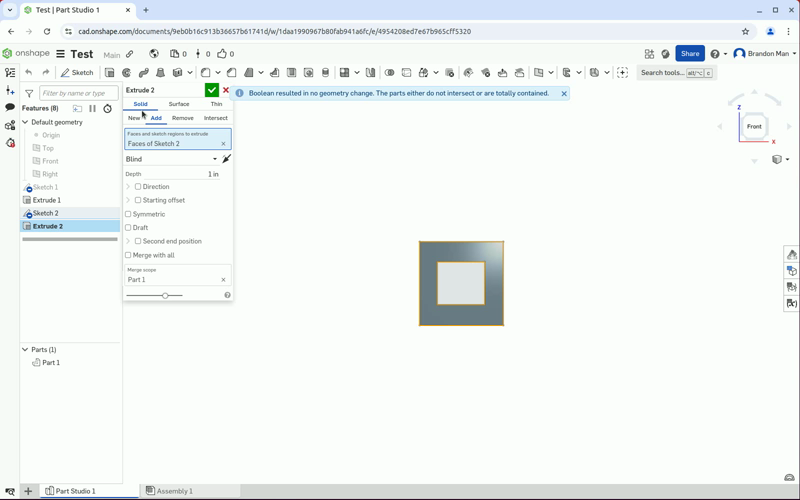
mouse_move(137, 120)
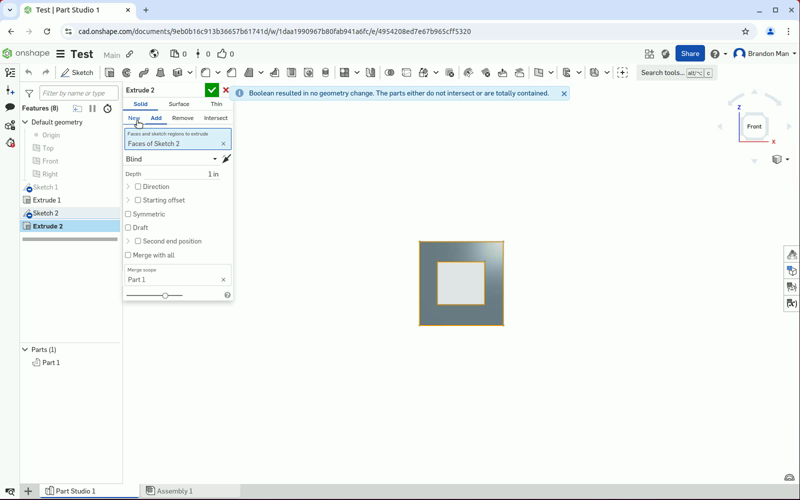
click(137, 120)
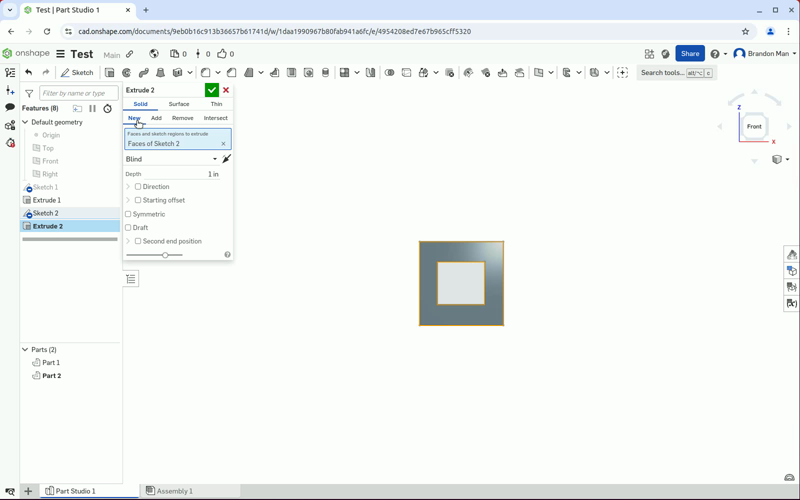
key(tab, 4)
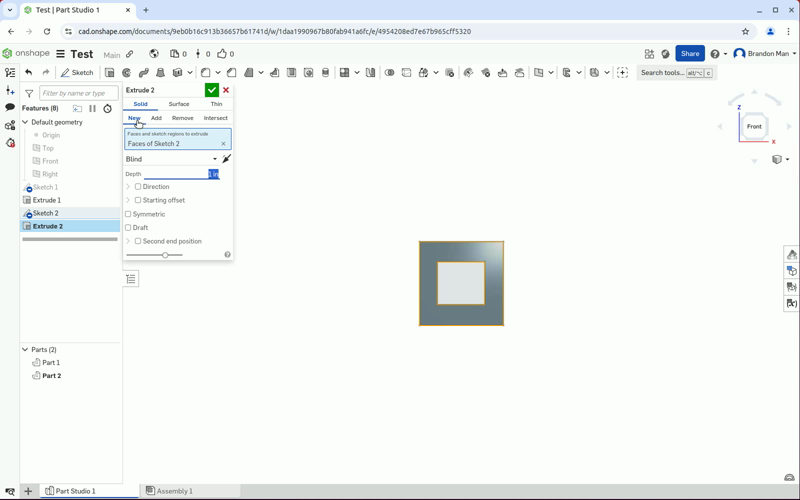
text(23.108)
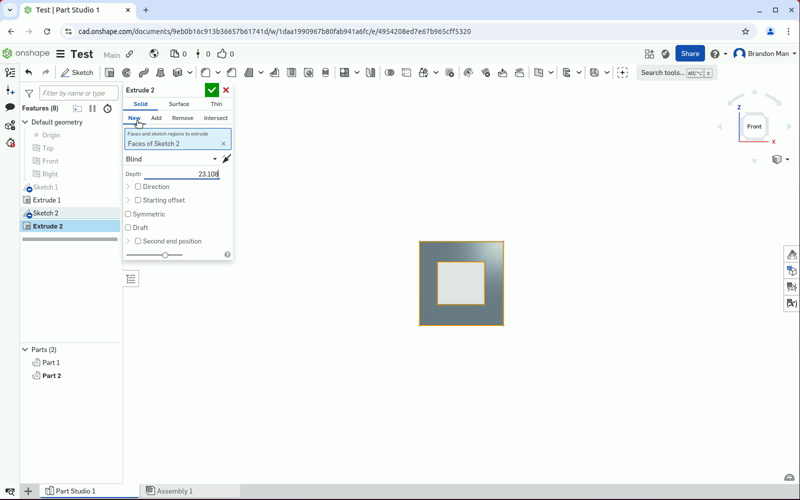
key(enter)
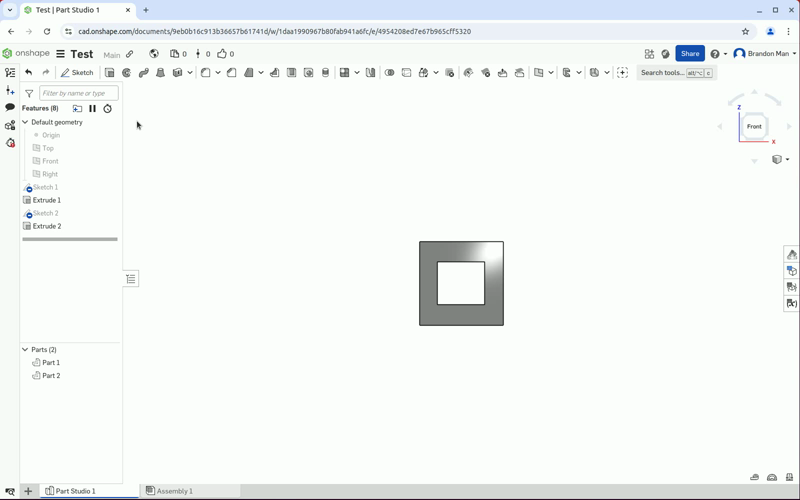
key(shift+h)
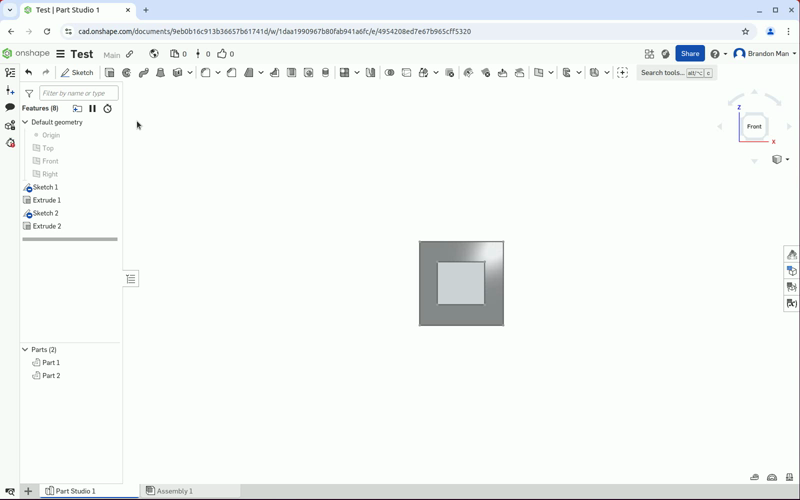
key(shift+h)
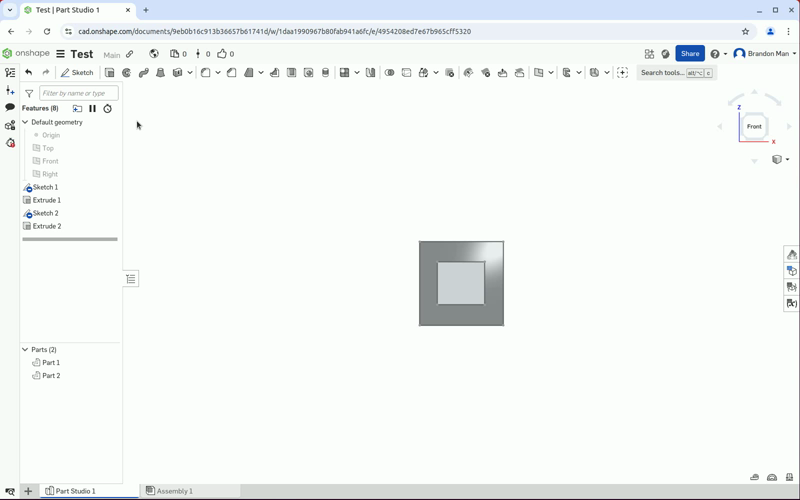
key(shift+7)
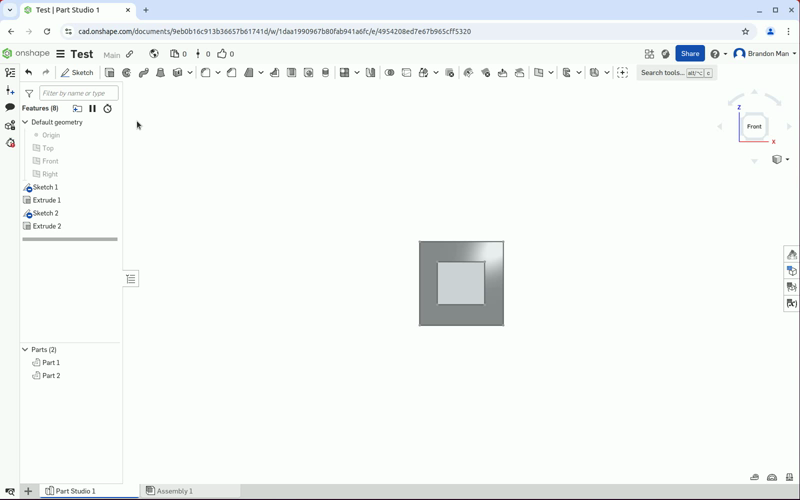
key(left, 2)
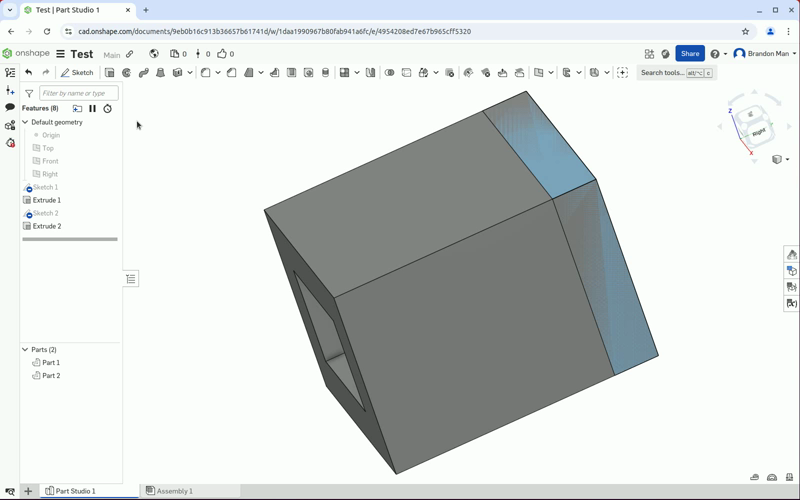
key(down, 2)
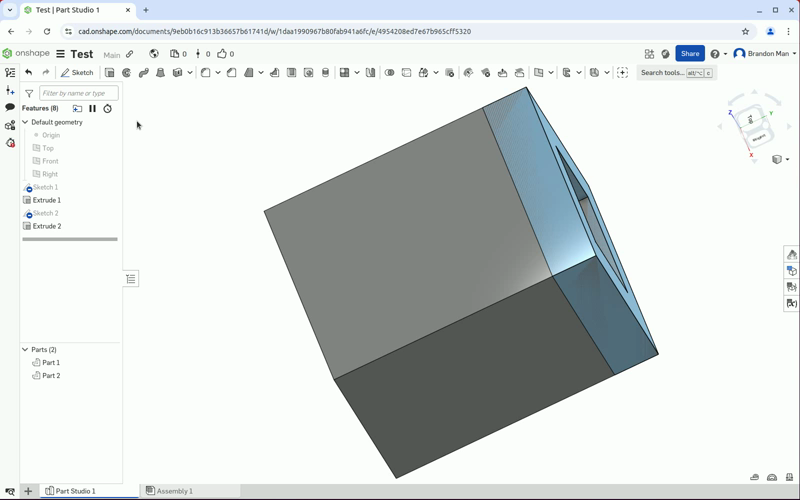
key(up, 2)
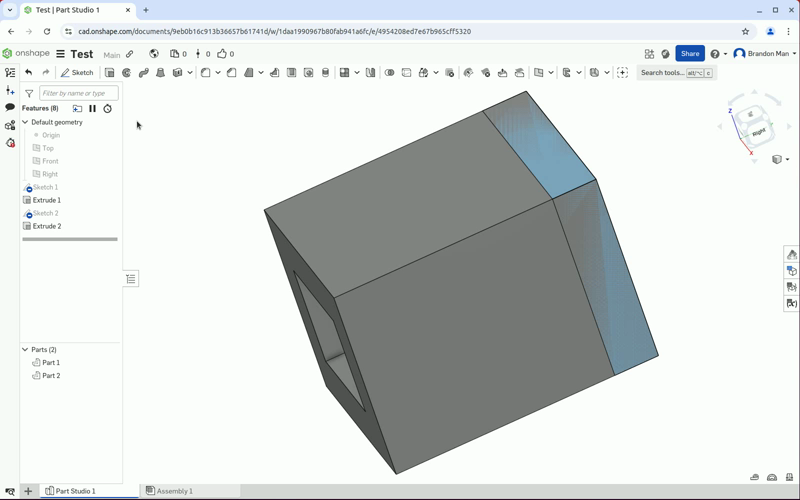
key(right, 2)
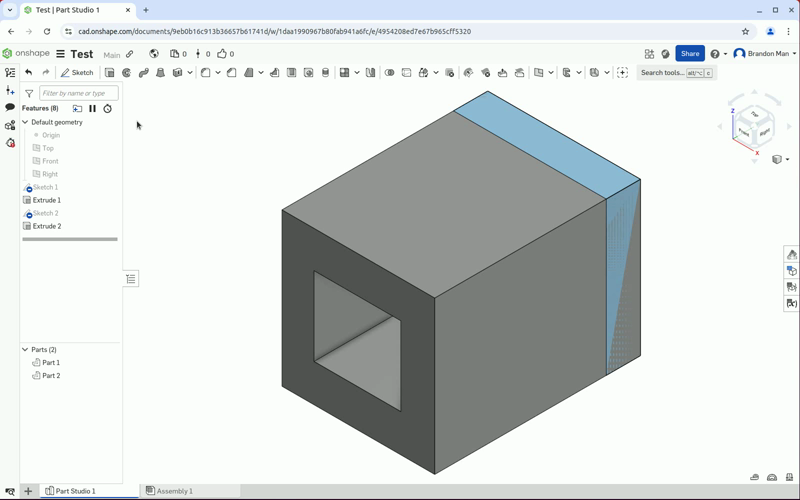
mouse_move(73, 189)
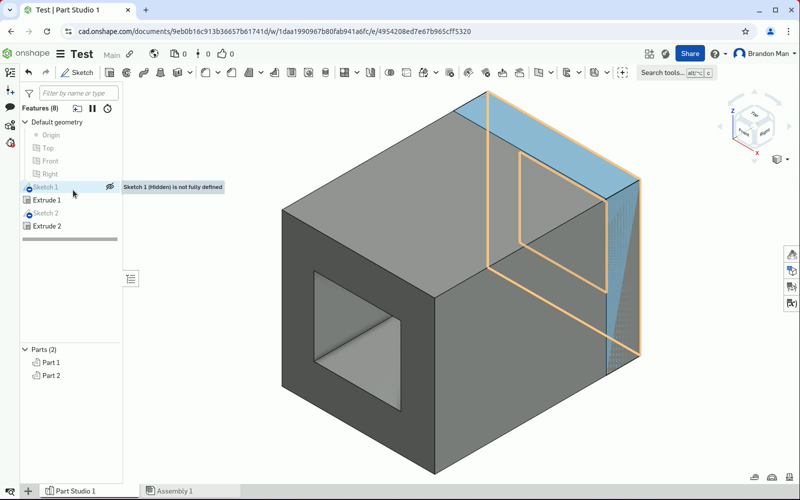
click(73, 189)